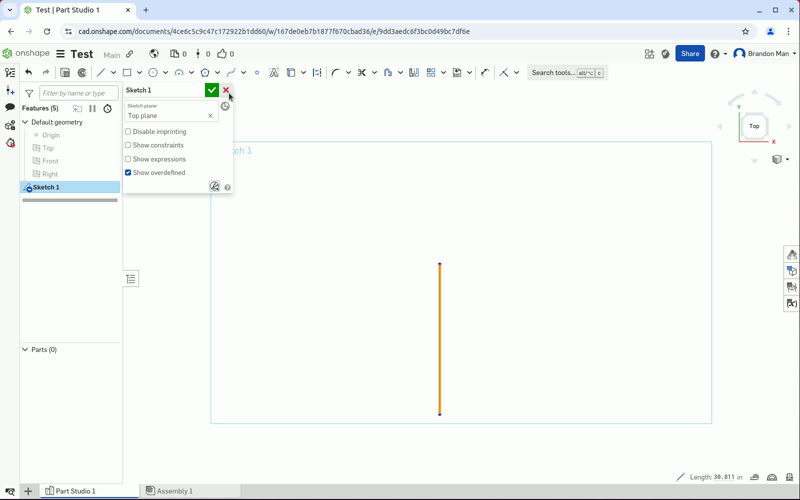
key(shift+h)
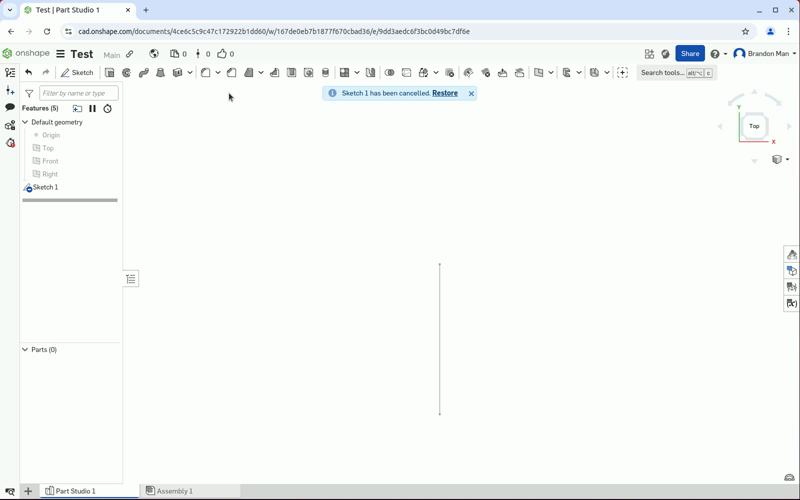
mouse_move(73, 352)
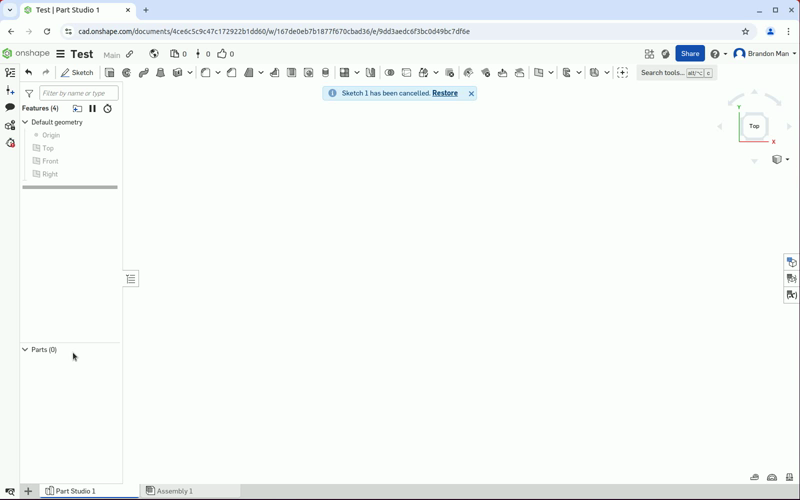
key(y)
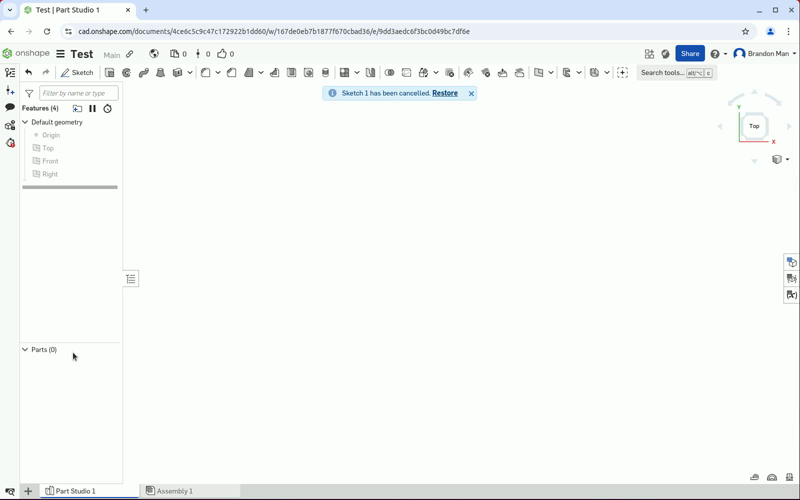
key(shift+p)
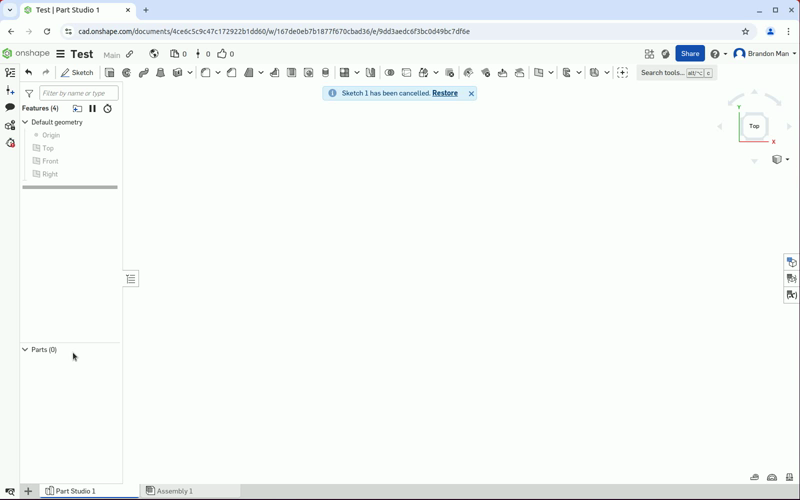
key(space)
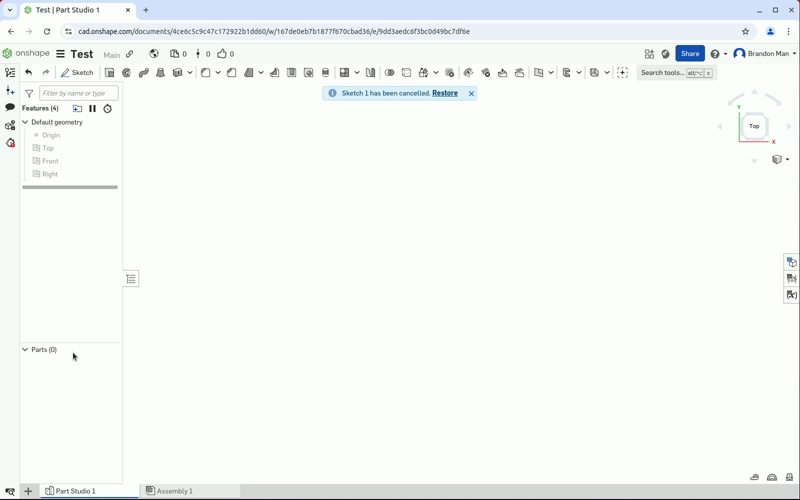
key_down(shift)
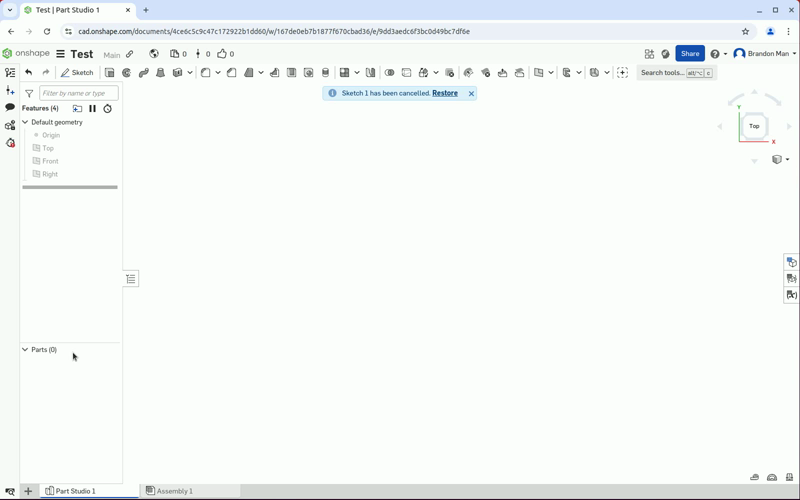
key(up)
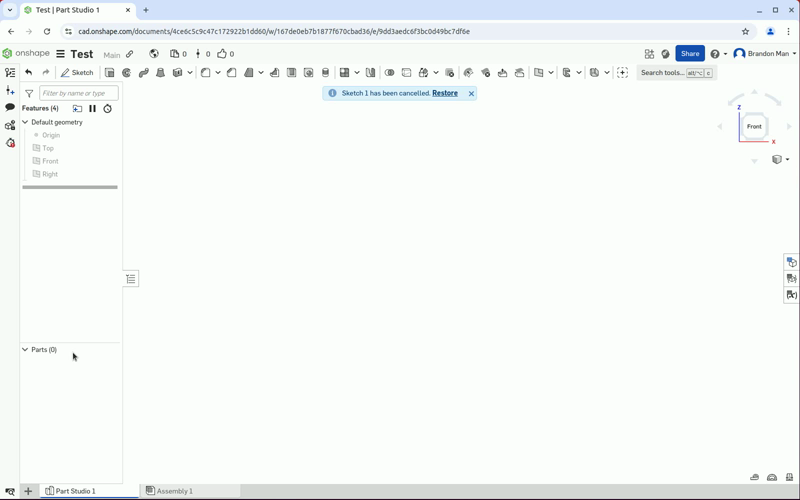
key_up(shift)
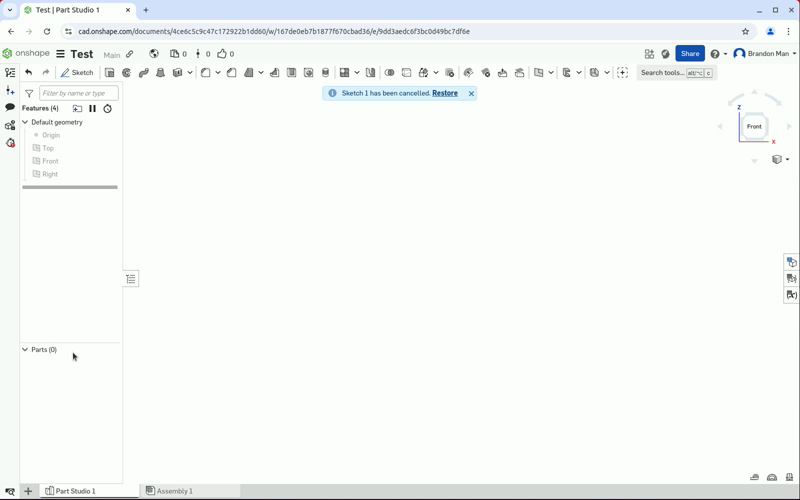
mouse_move(73, 352)
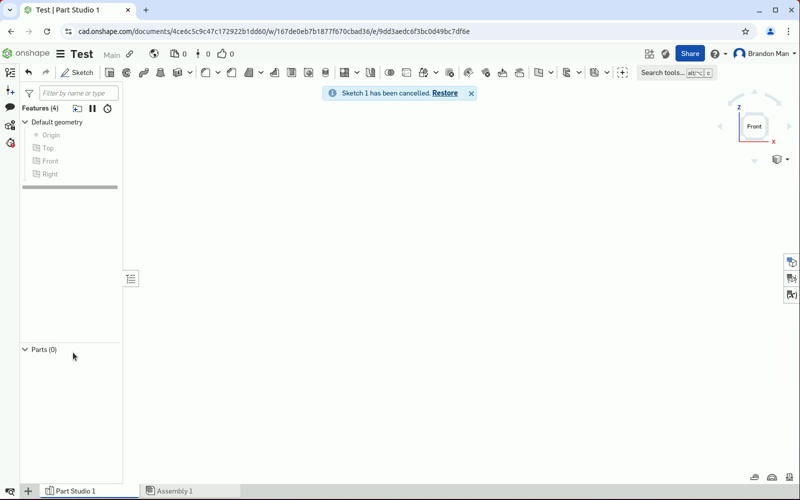
key(shift+y)
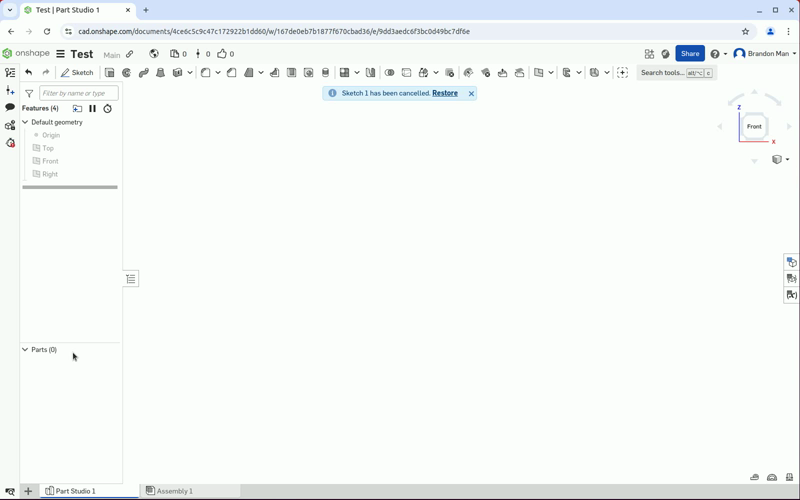
key(shift+s)
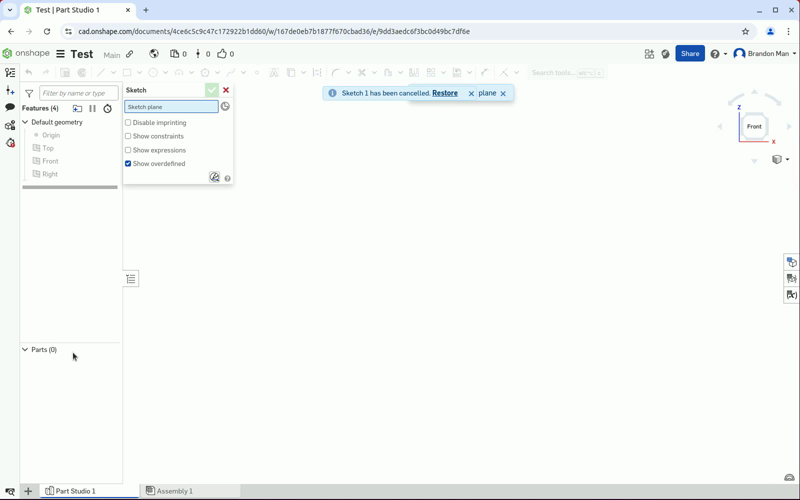
mouse_move(73, 163)
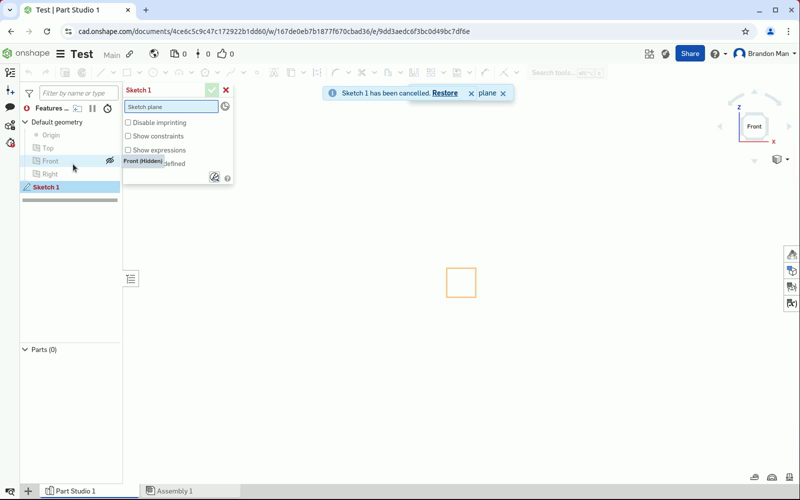
click(73, 163)
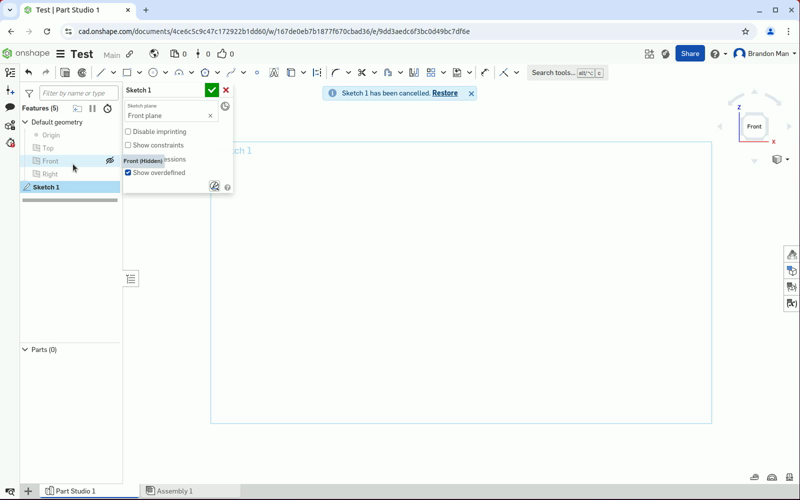
mouse_move(73, 352)
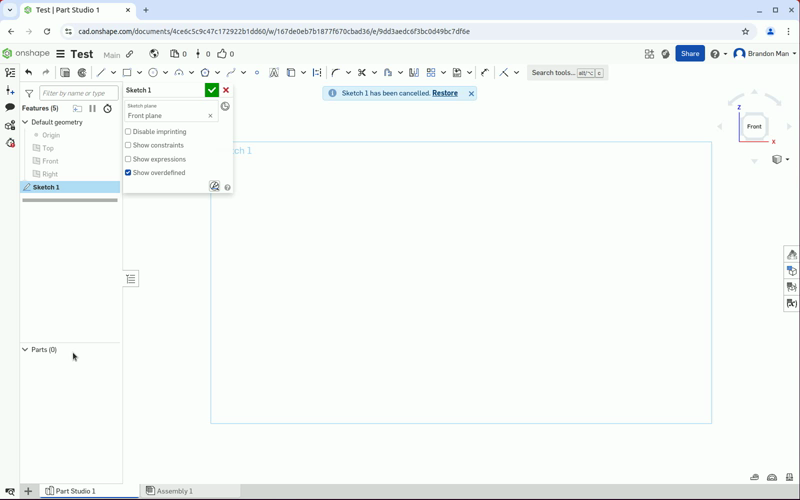
key(y)
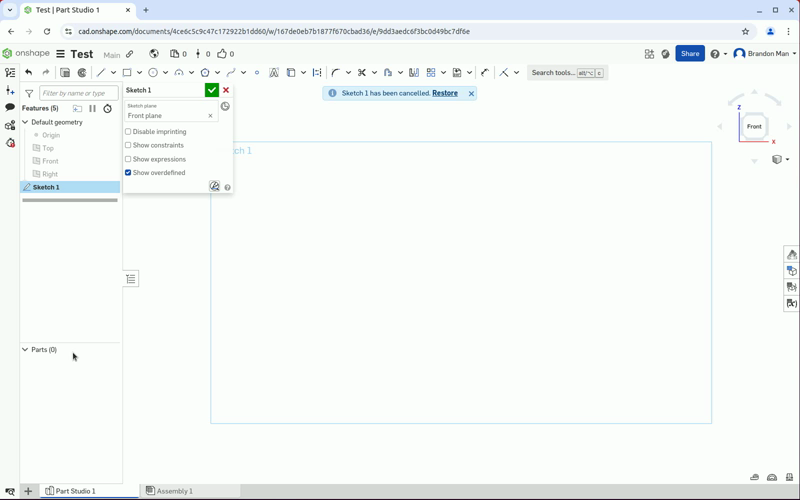
key(c)
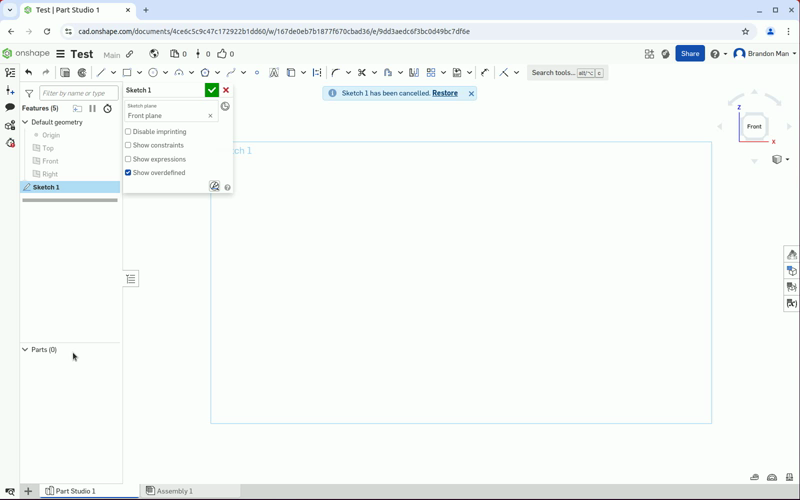
key_down(shift)
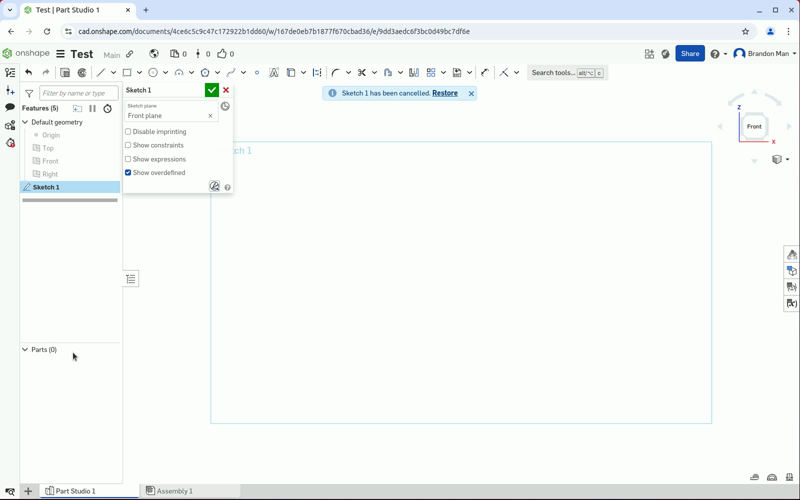
mouse_move(461, 282)
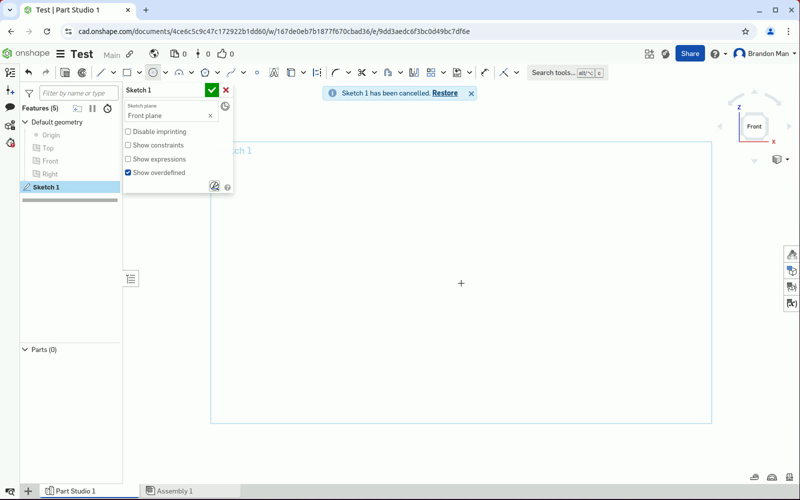
click(461, 282)
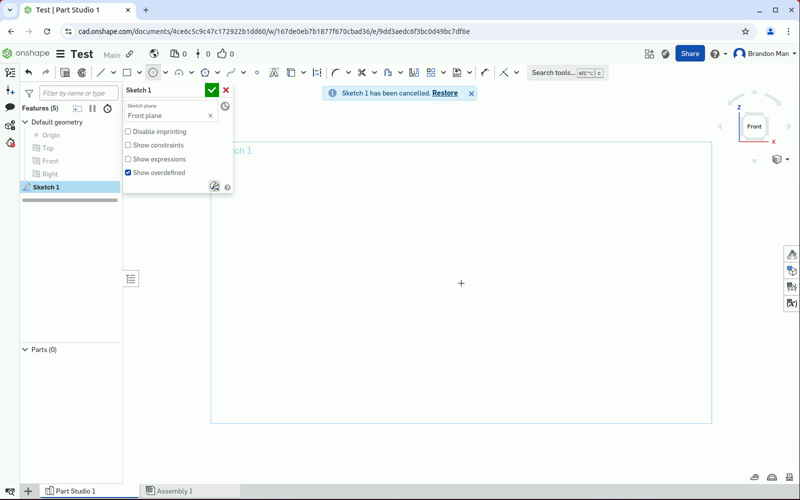
key_up(shift)
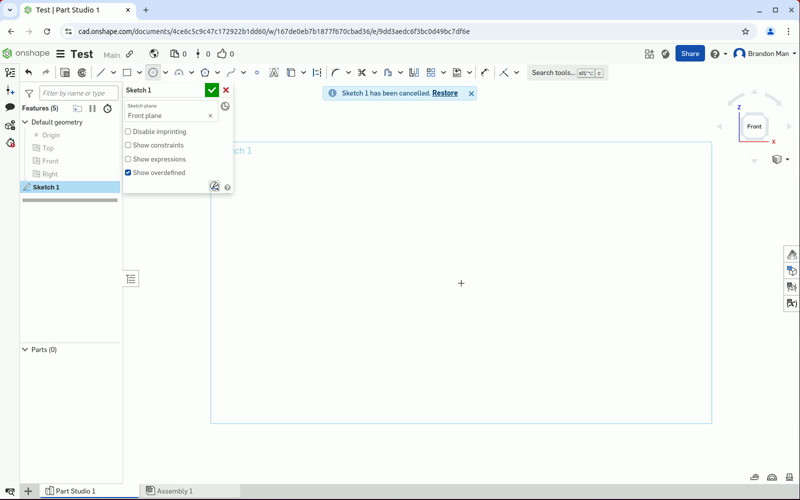
mouse_move(537, 282)
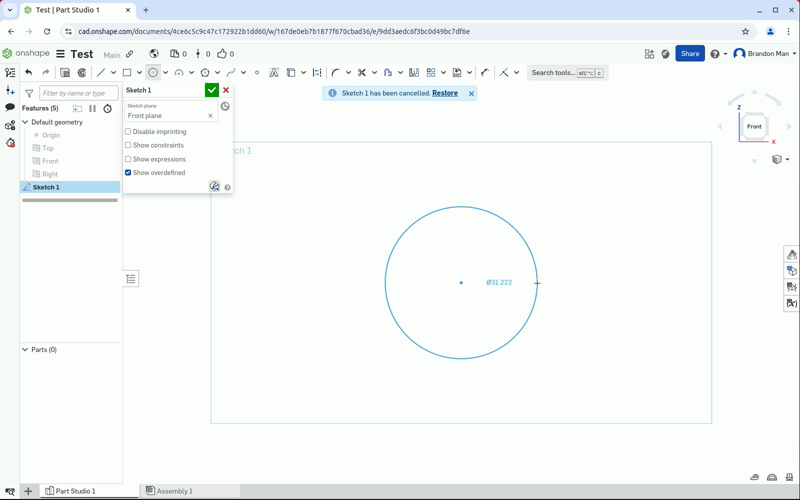
click(537, 282)
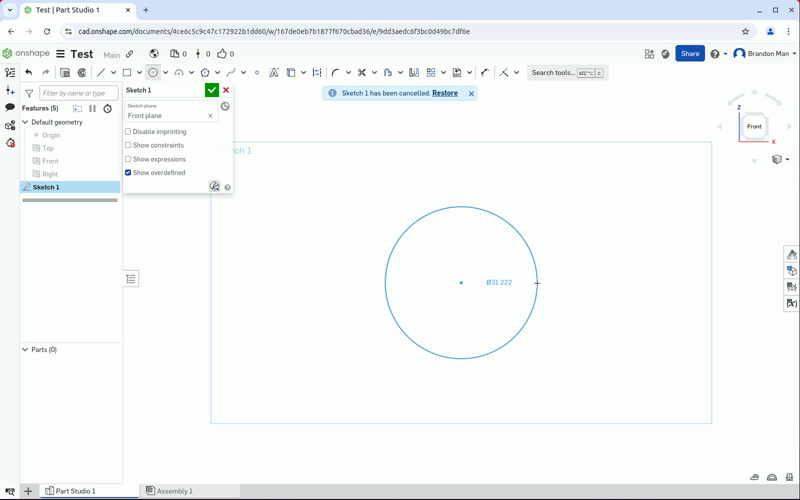
key(esc)
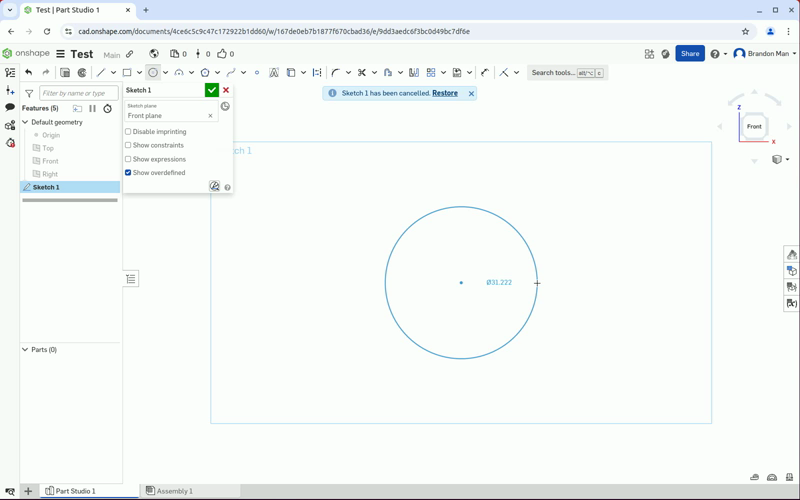
mouse_move(417, 319)
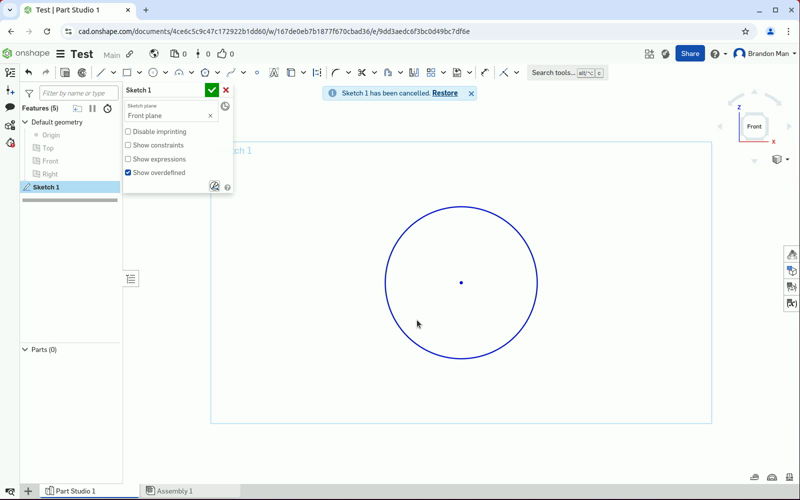
click(417, 319)
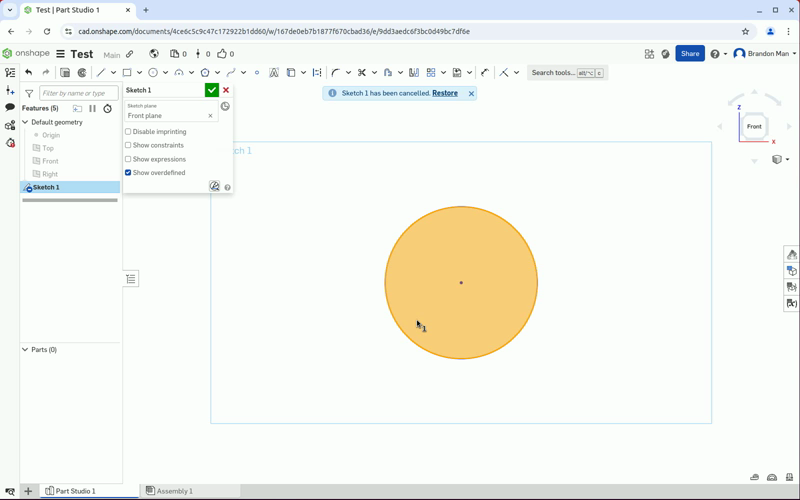
mouse_move(73, 352)
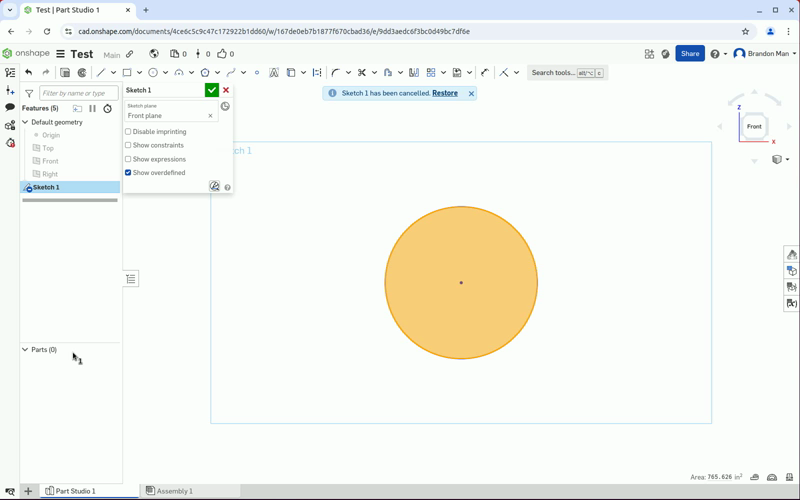
key(shift+y)
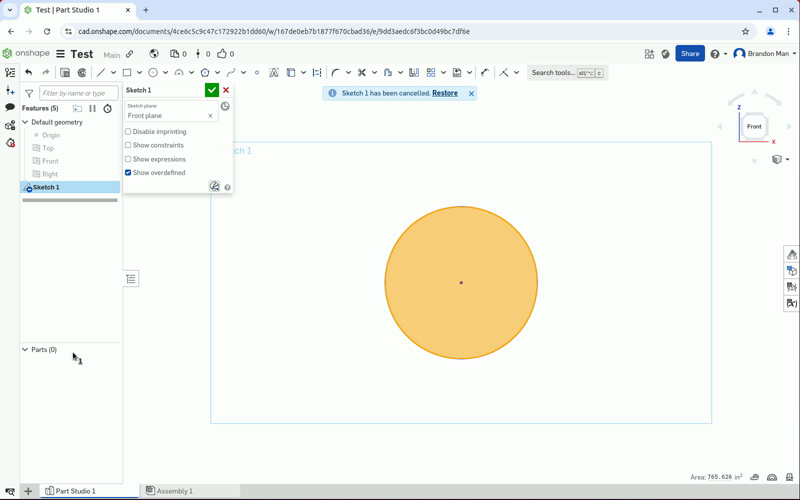
key(shift+e)
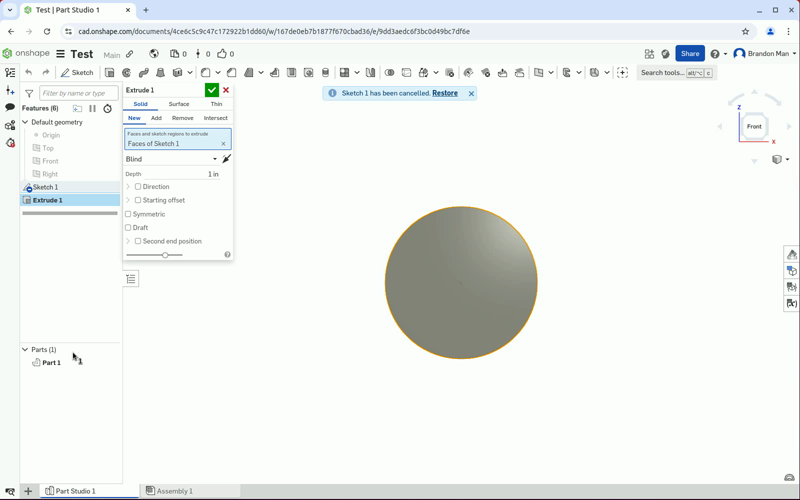
mouse_move(143, 106)
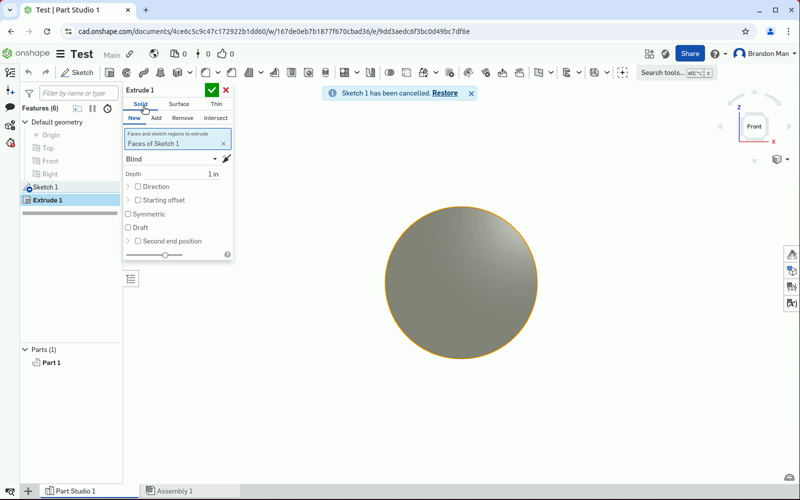
click(143, 106)
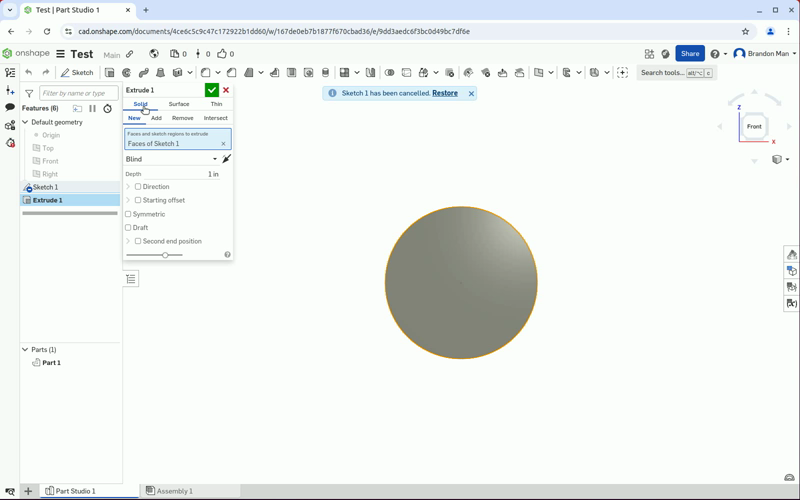
mouse_move(137, 120)
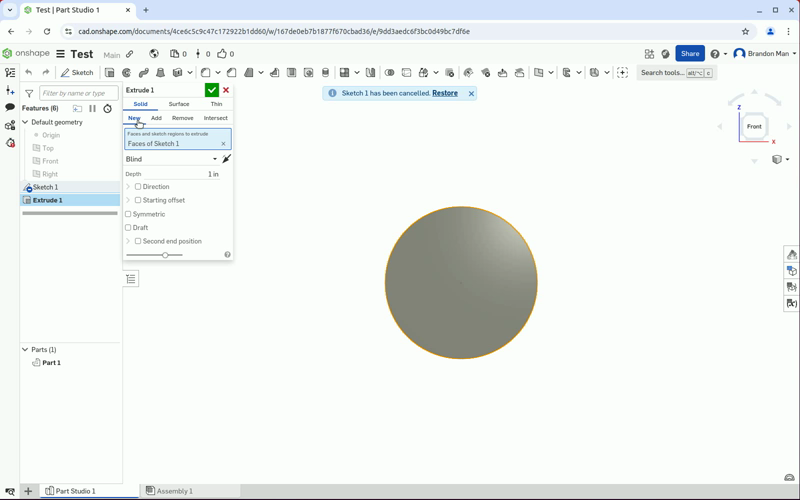
click(137, 120)
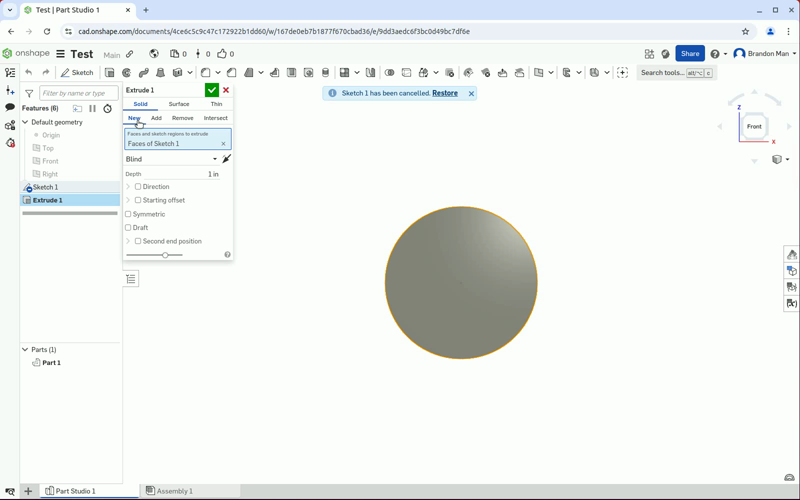
key(tab, 4)
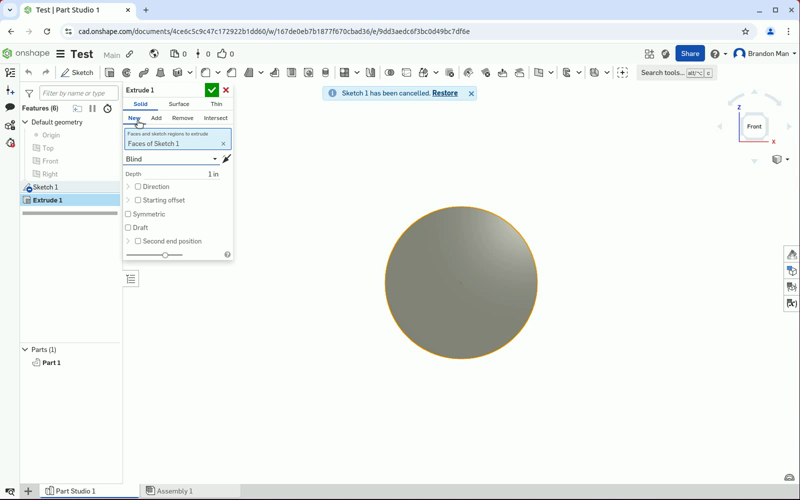
text(6.499)
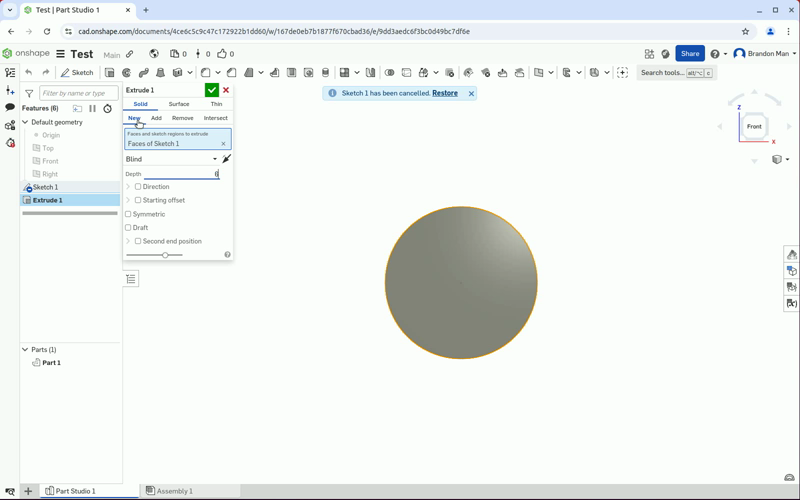
key(enter)
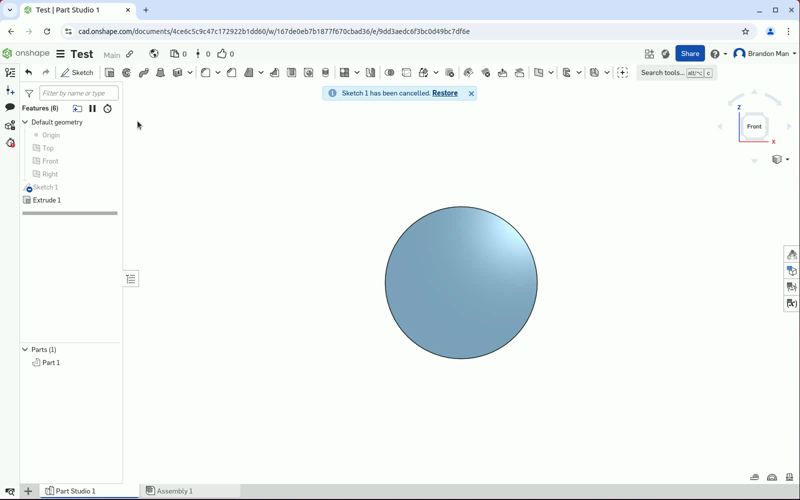
key(shift+h)
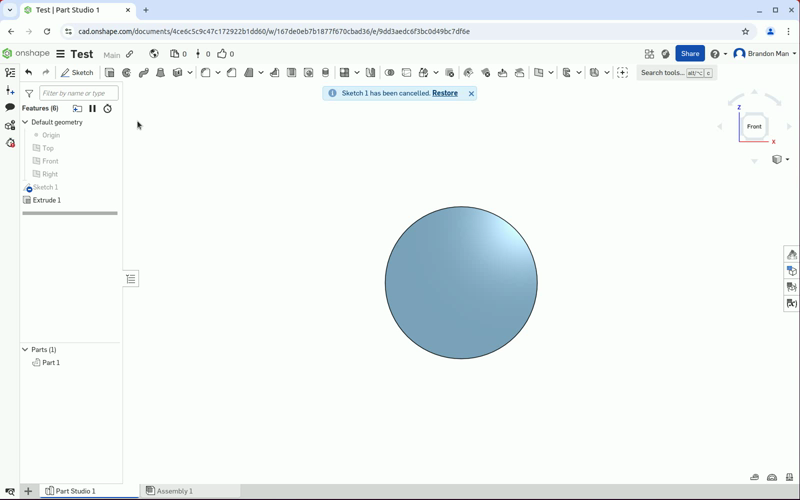
key(shift+h)
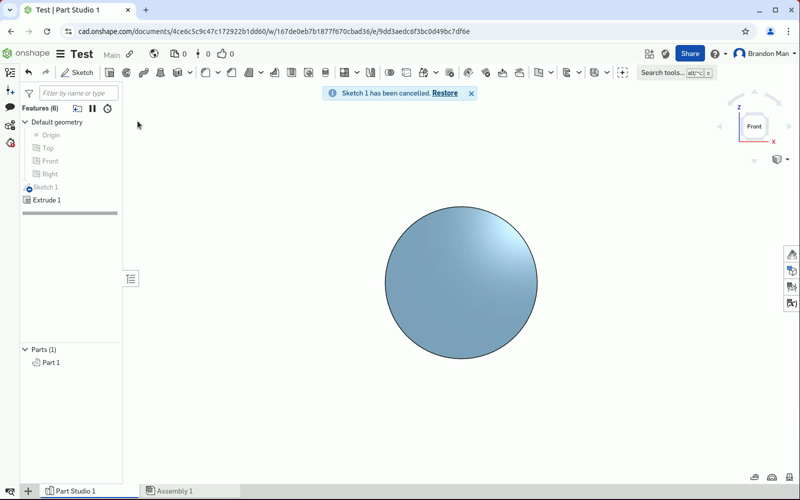
mouse_move(73, 189)
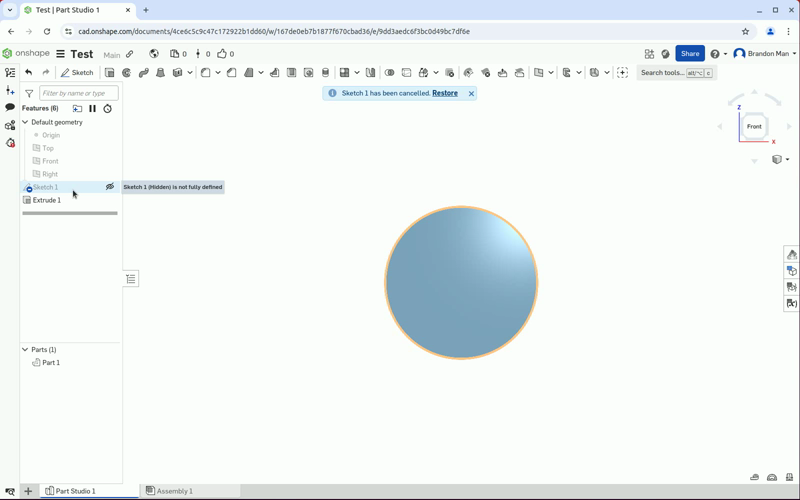
click(73, 189)
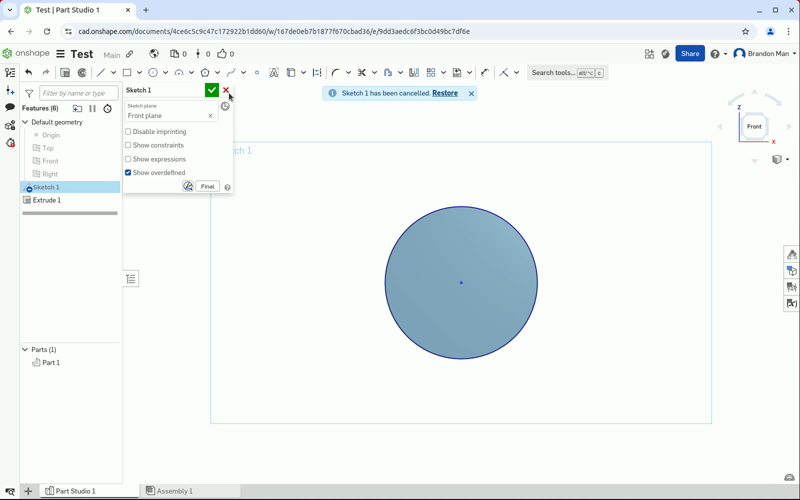
mouse_move(229, 92)
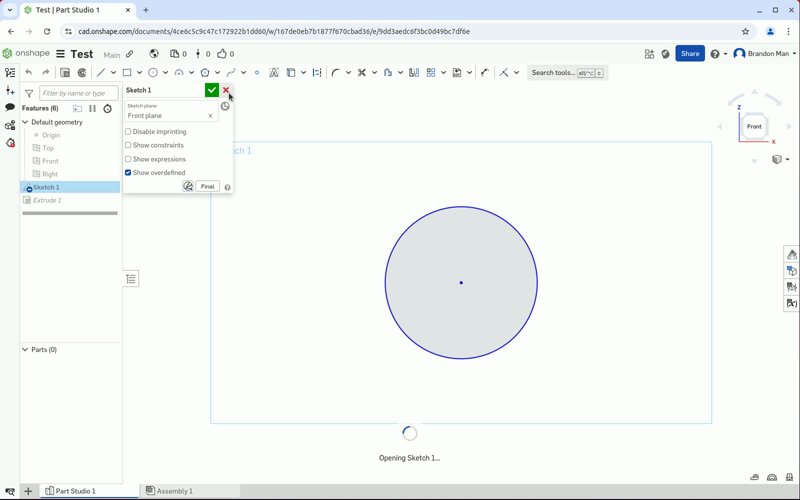
click(229, 92)
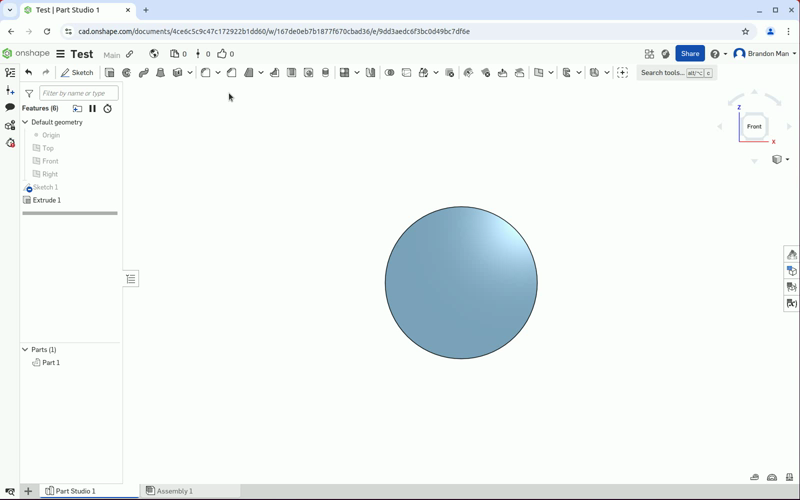
mouse_move(541, 75)
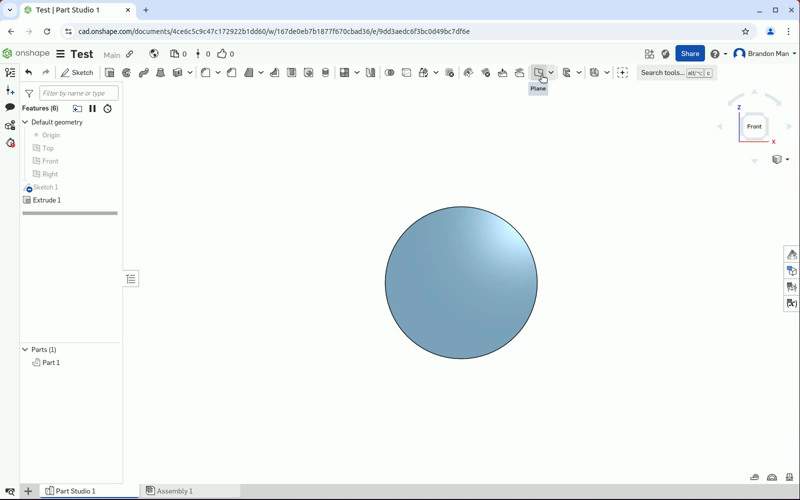
click(541, 75)
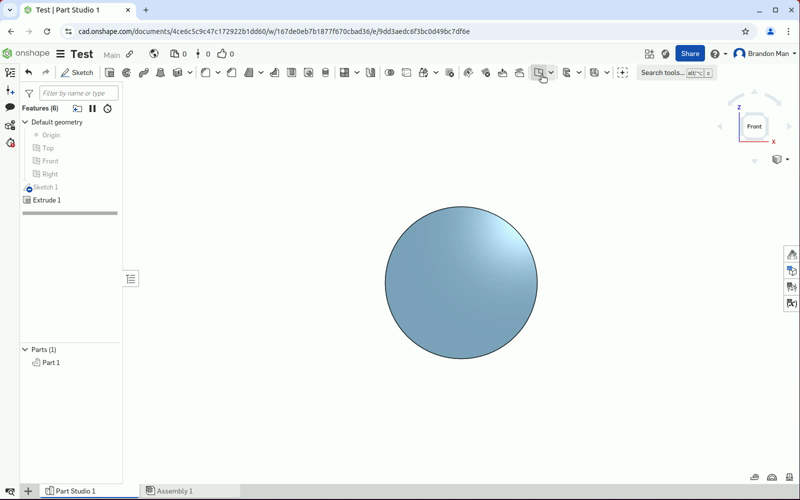
mouse_move(73, 163)
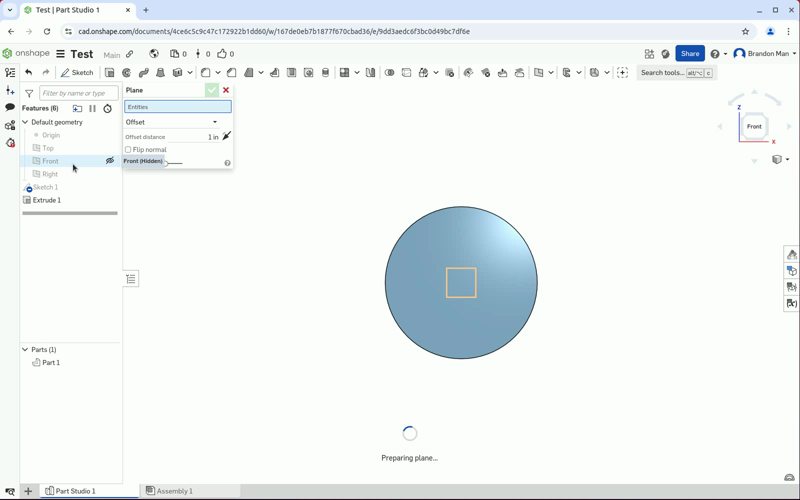
click(73, 163)
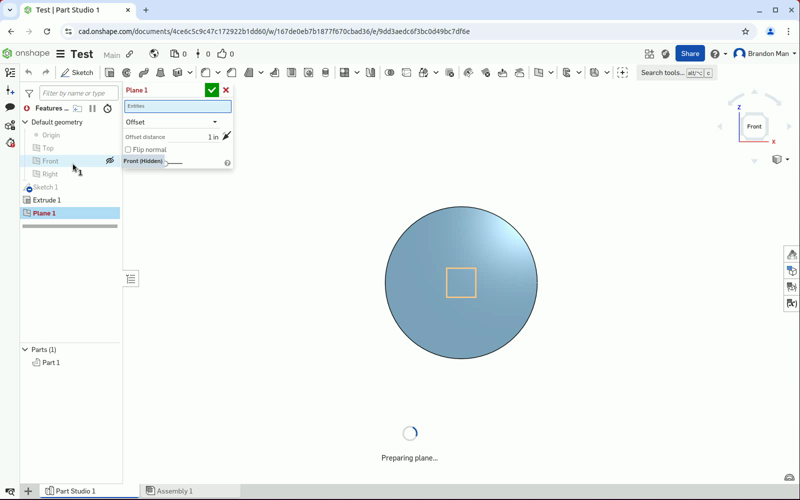
key(tab, 2)
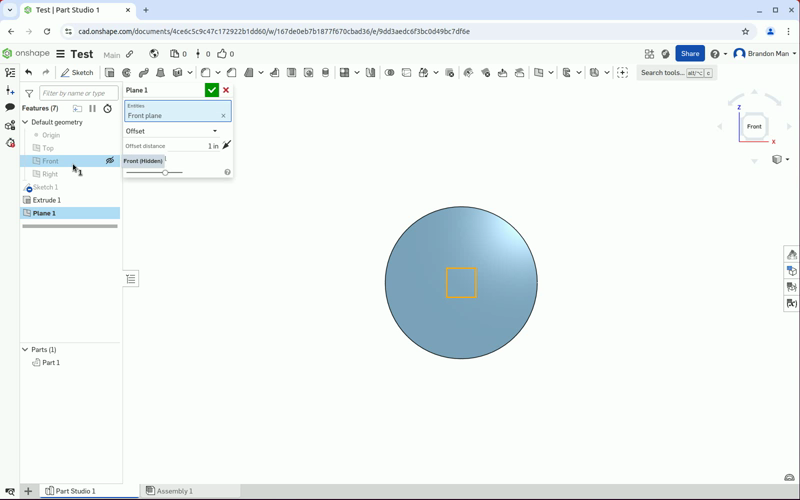
text(6.501)
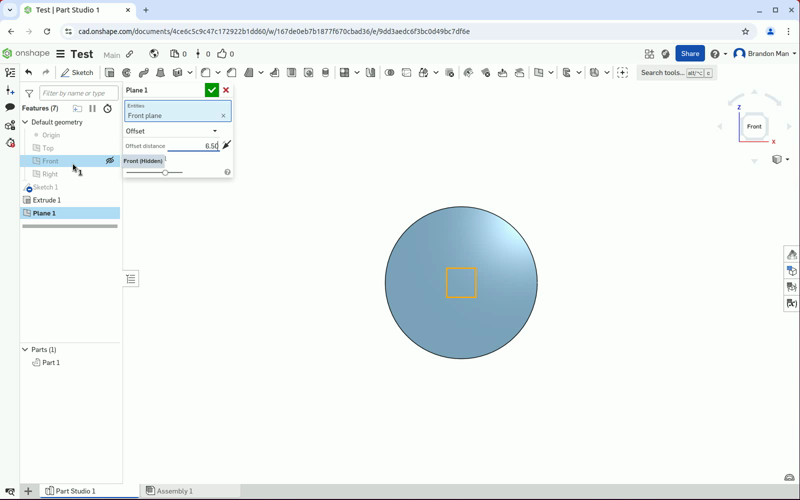
key(enter, 2)
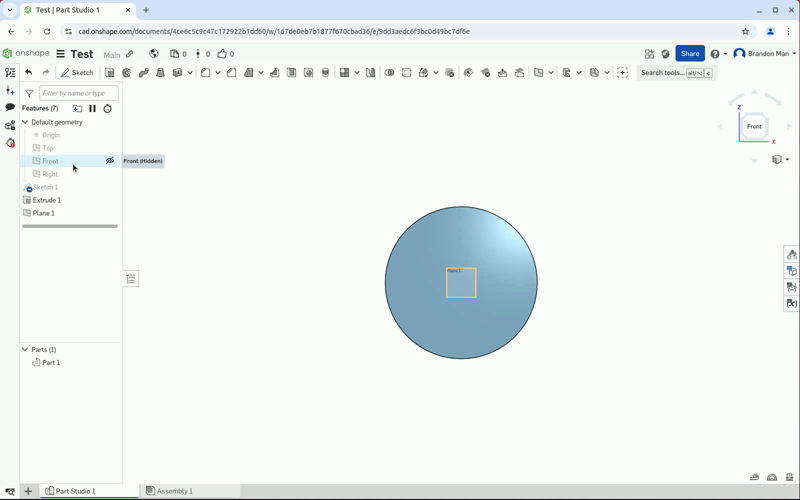
key(shift+s)
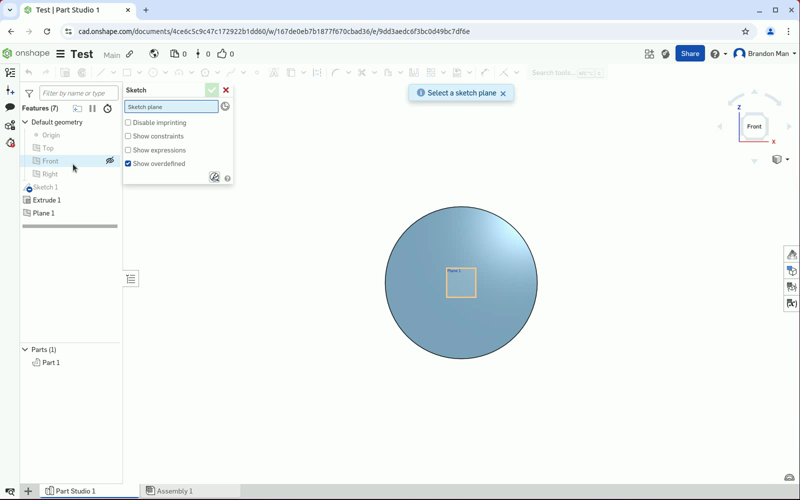
mouse_move(73, 215)
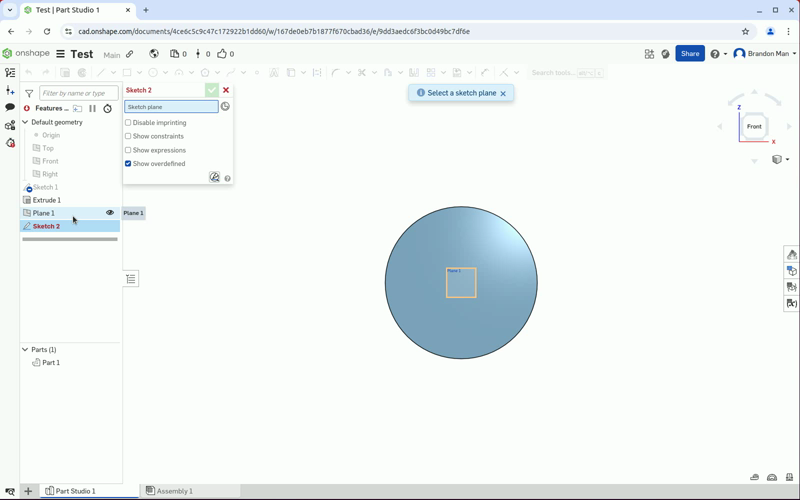
click(73, 215)
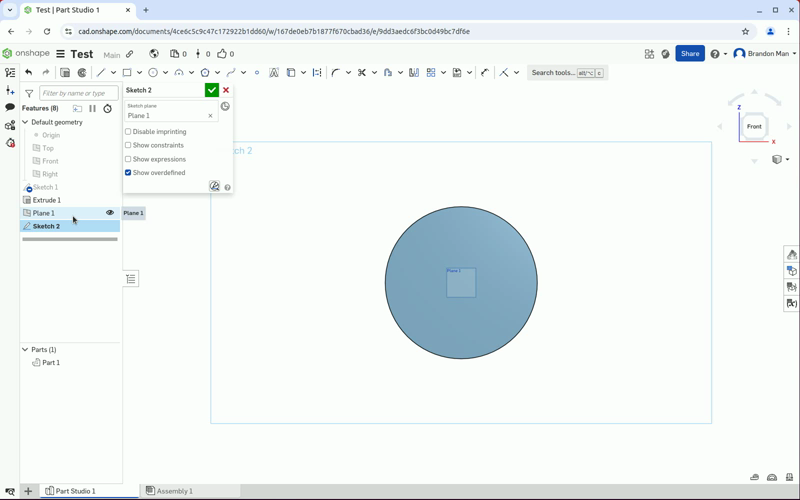
mouse_move(73, 352)
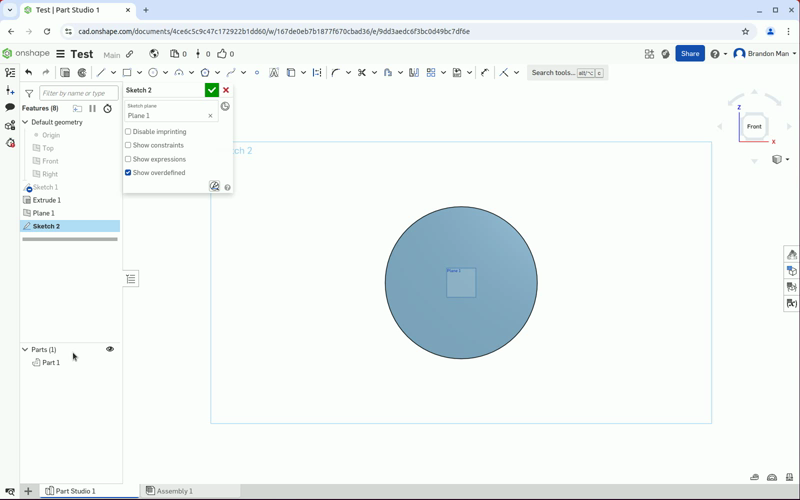
key(y)
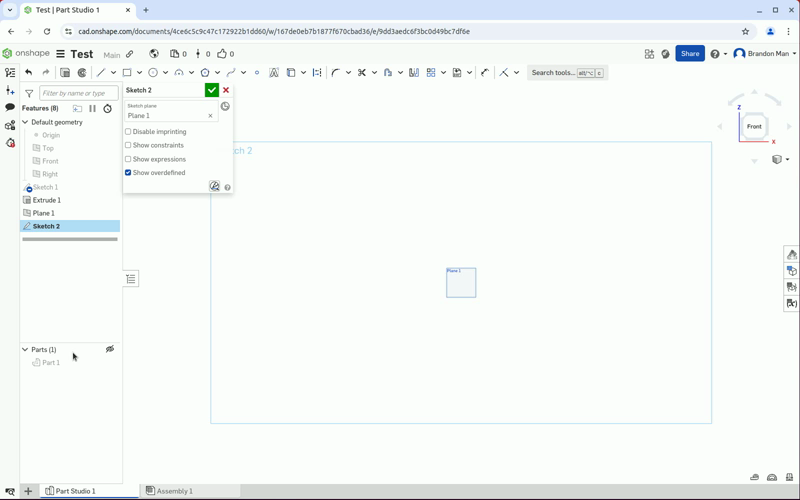
key(c)
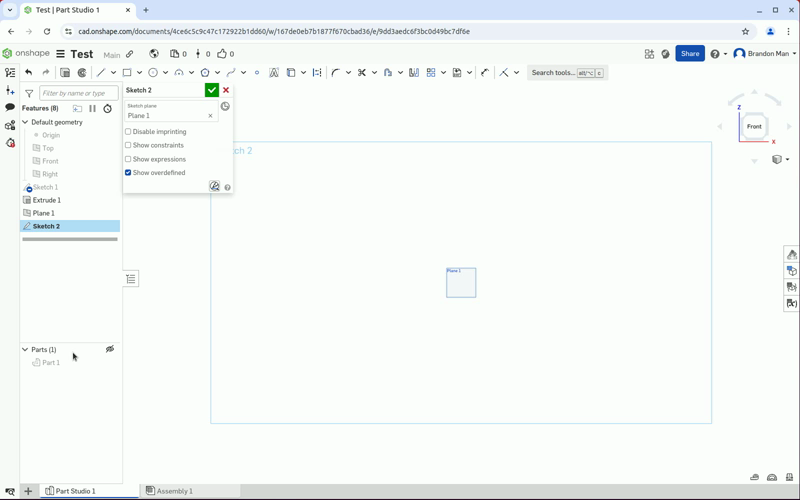
key_down(shift)
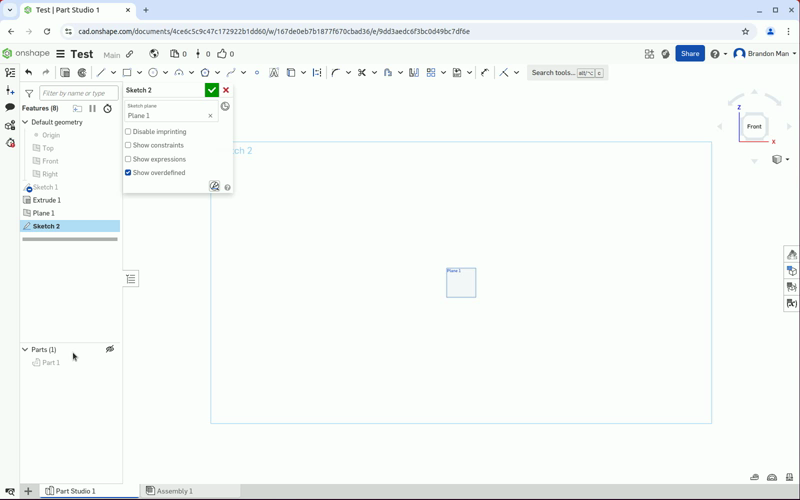
mouse_move(461, 282)
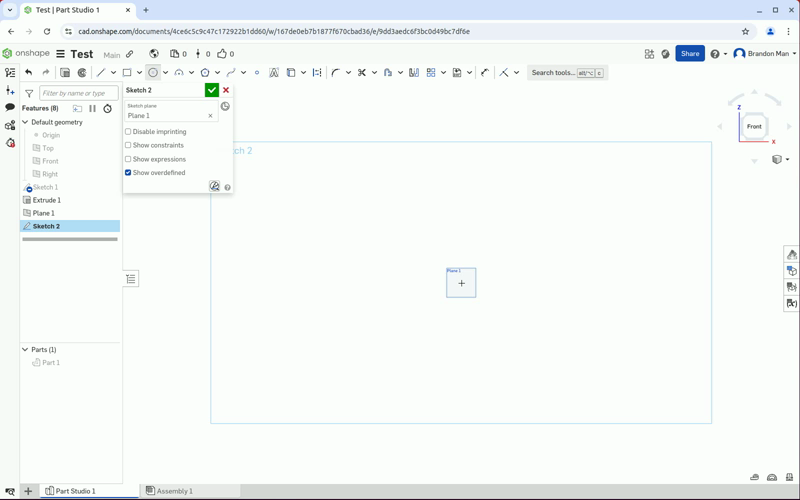
click(461, 282)
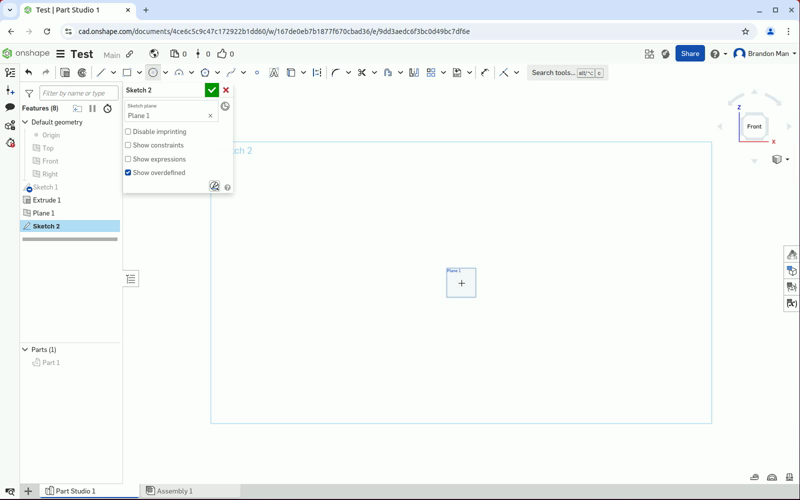
key_up(shift)
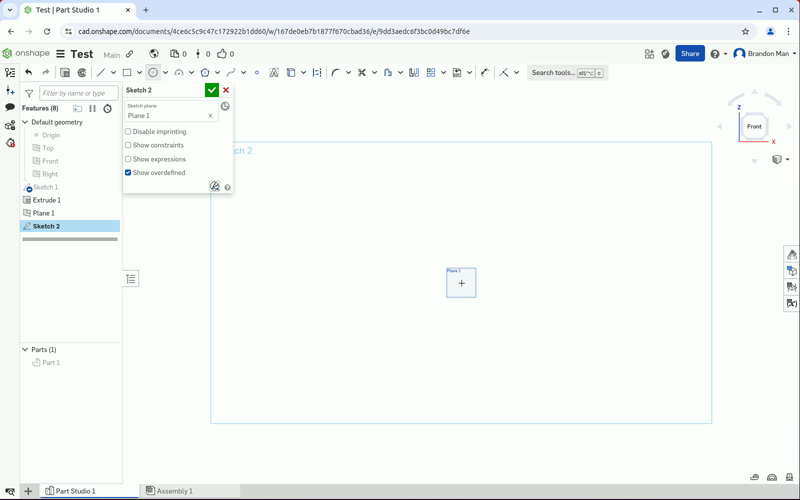
mouse_move(506, 282)
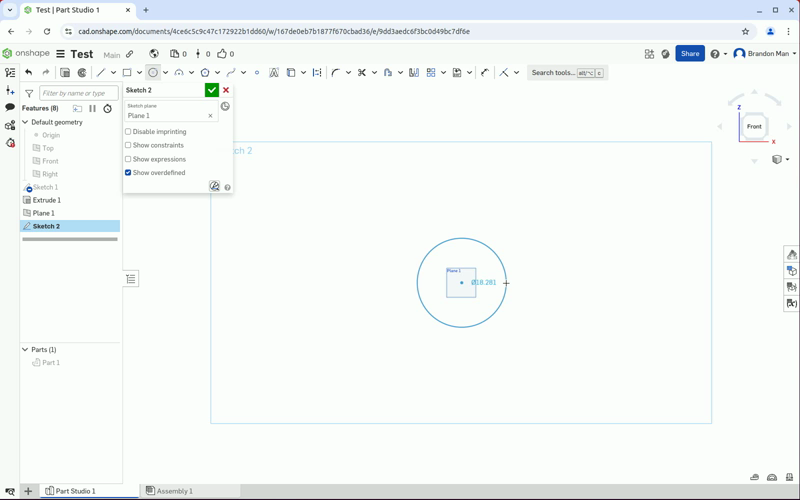
click(506, 282)
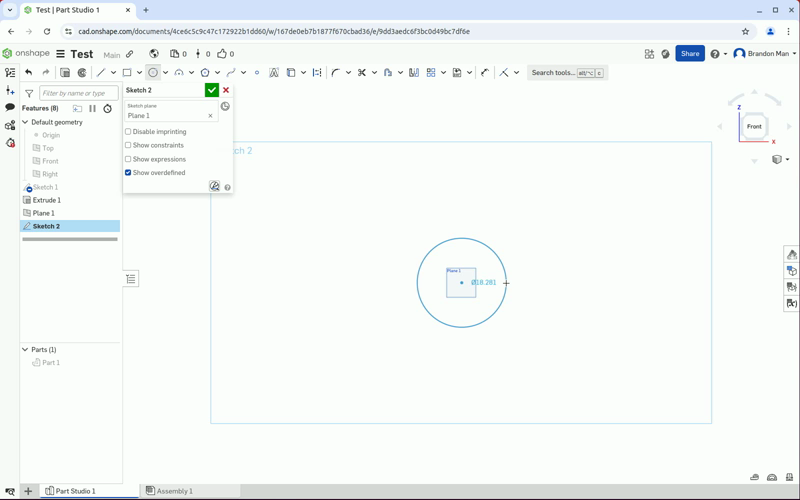
key(esc)
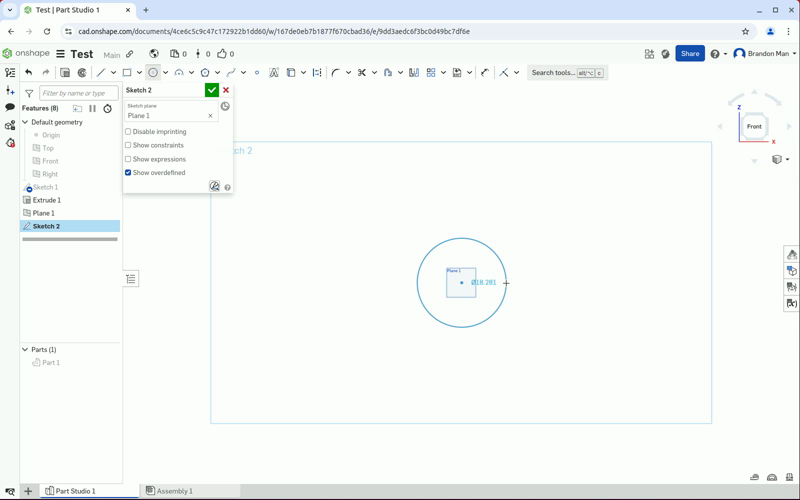
mouse_move(447, 307)
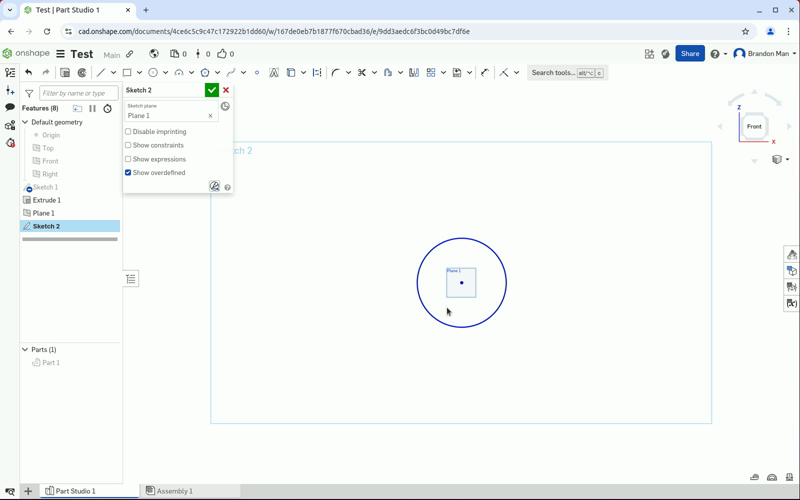
click(447, 307)
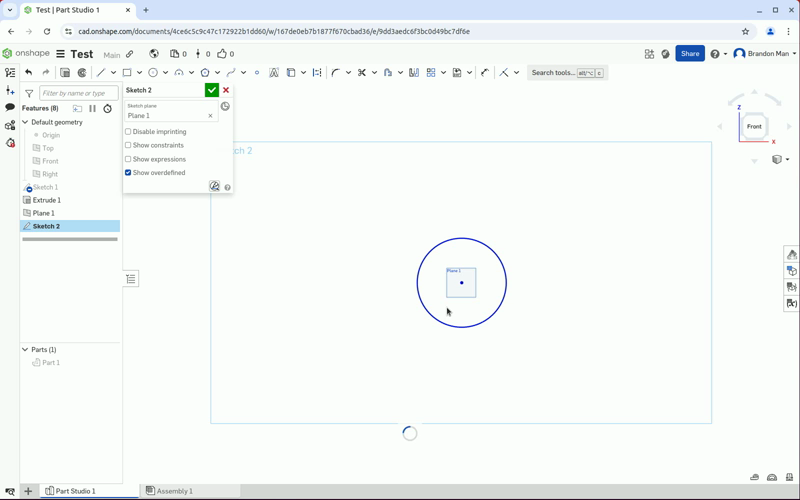
mouse_move(73, 352)
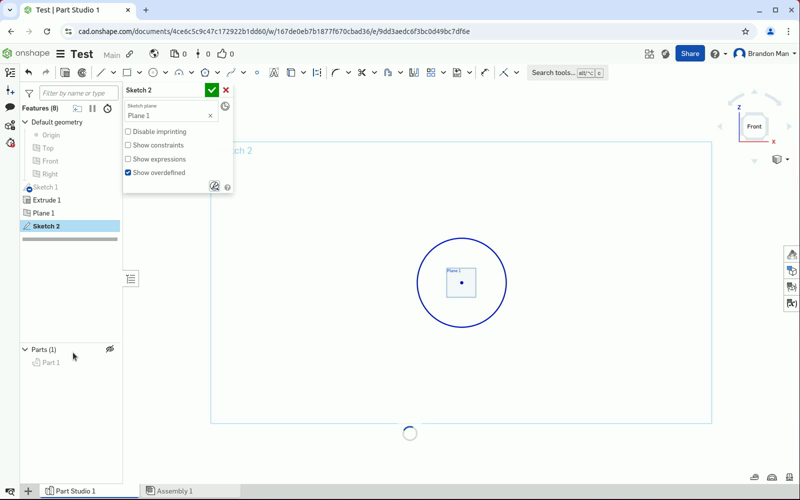
key(shift+y)
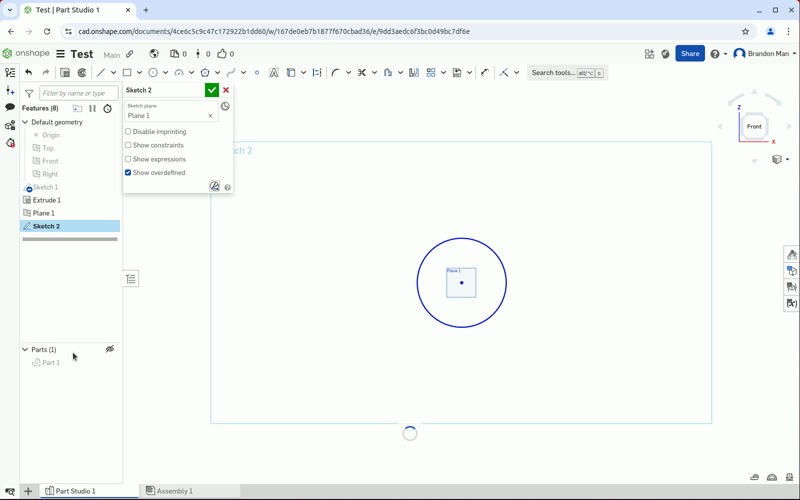
key(shift+e)
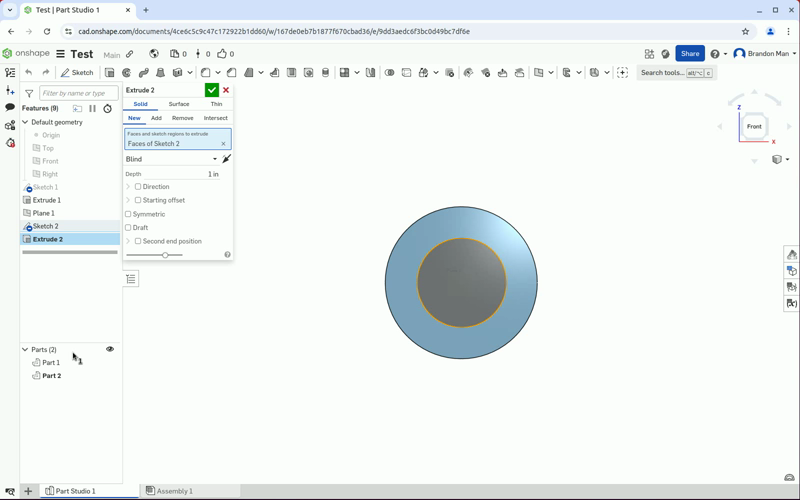
mouse_move(143, 106)
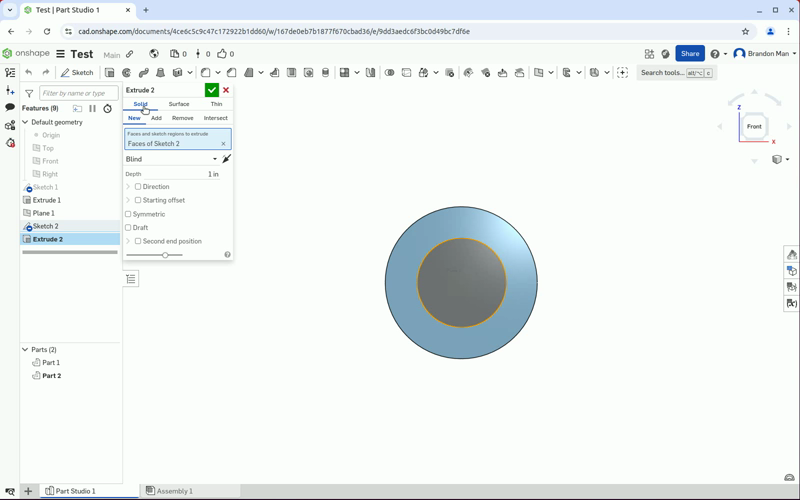
click(143, 106)
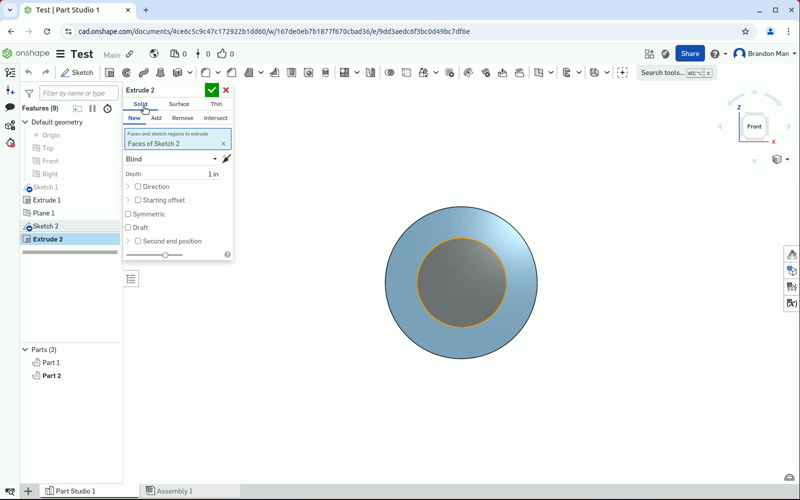
mouse_move(137, 120)
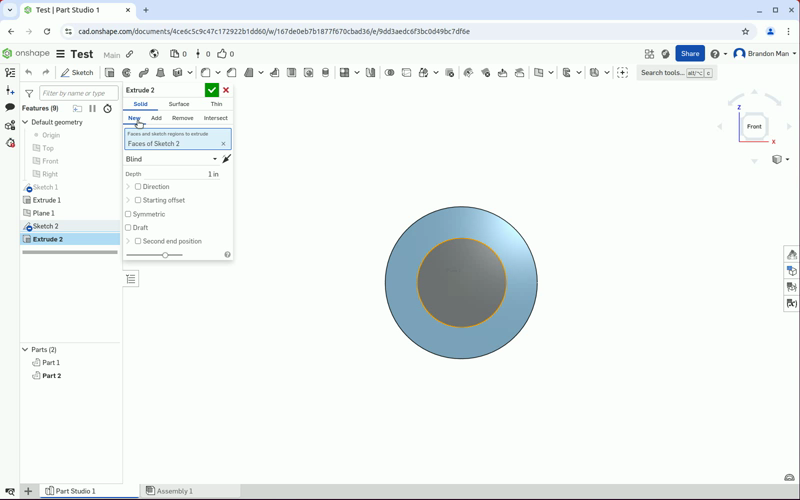
click(137, 120)
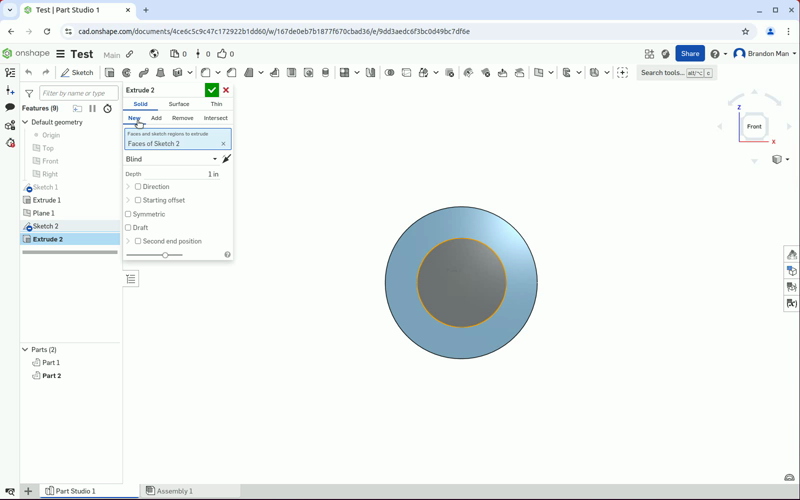
key(tab, 4)
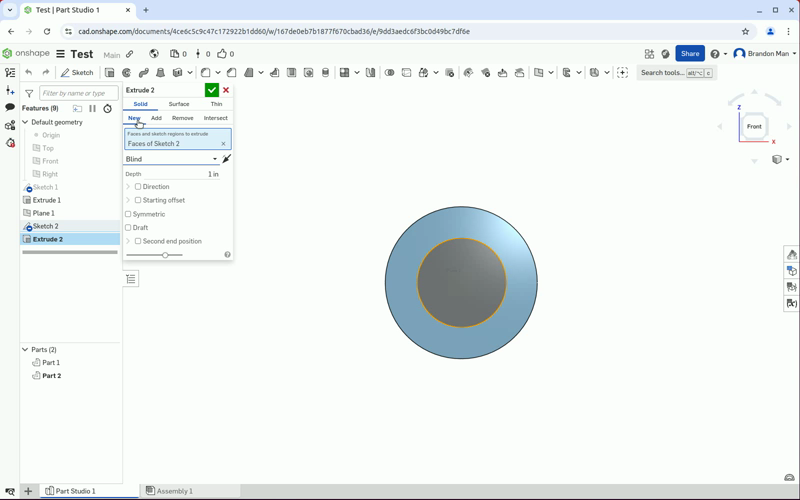
text(16.609)
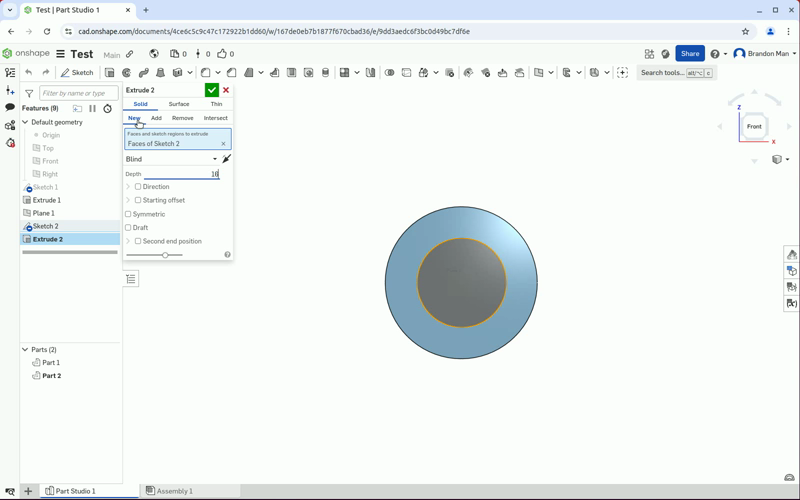
key(enter)
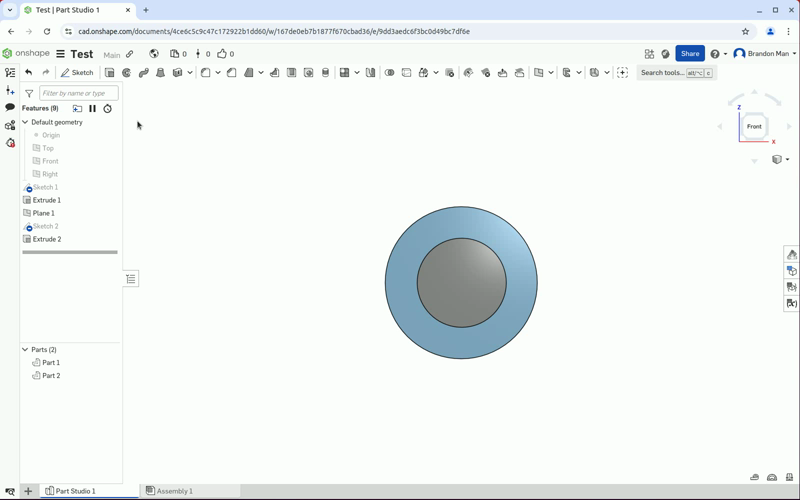
key(shift+h)
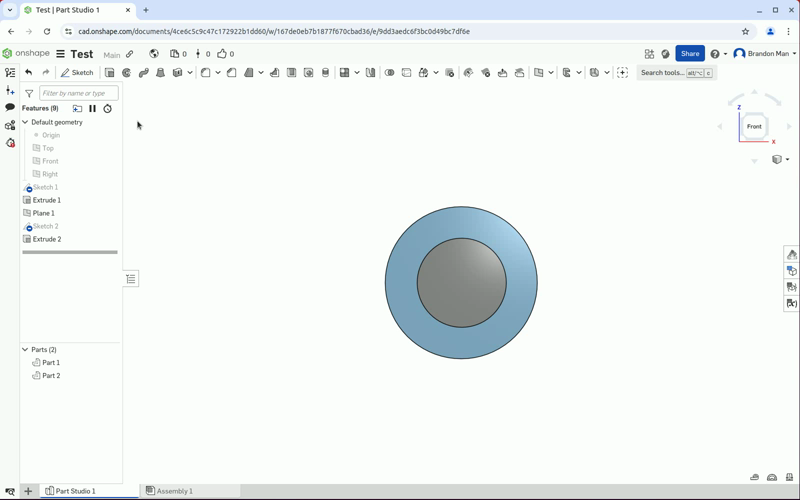
key(shift+h)
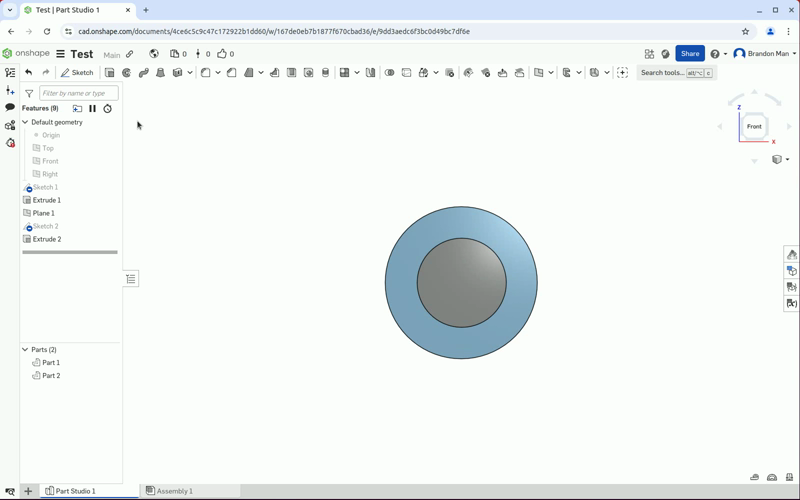
mouse_move(73, 189)
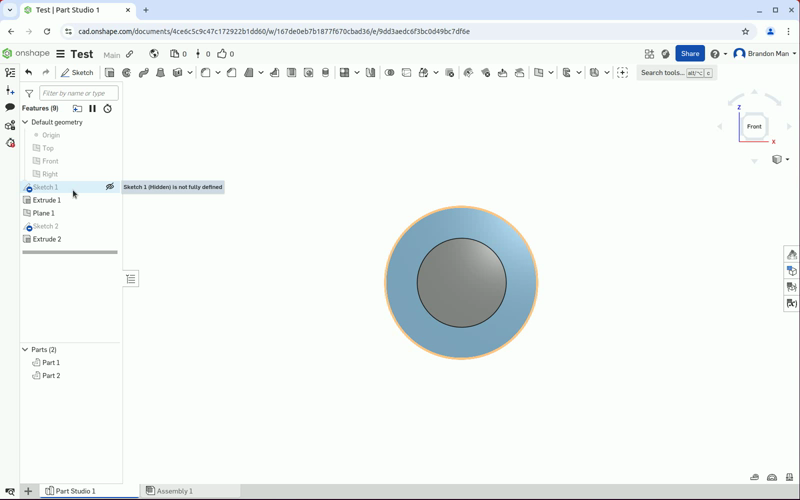
click(73, 189)
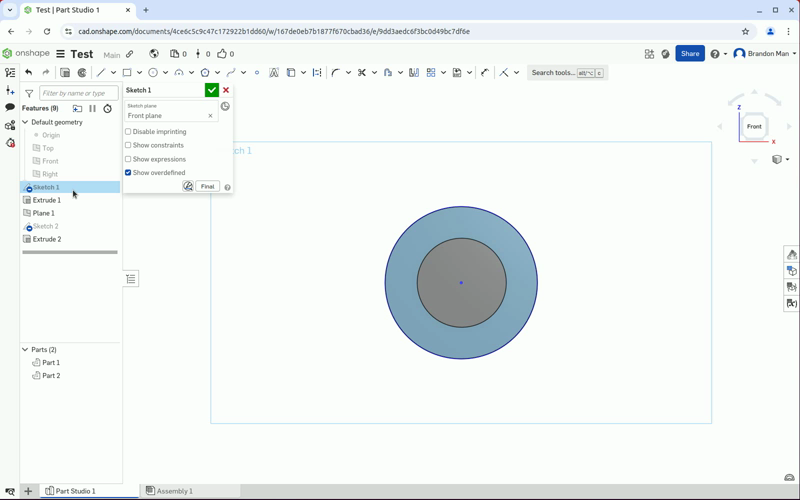
mouse_move(229, 92)
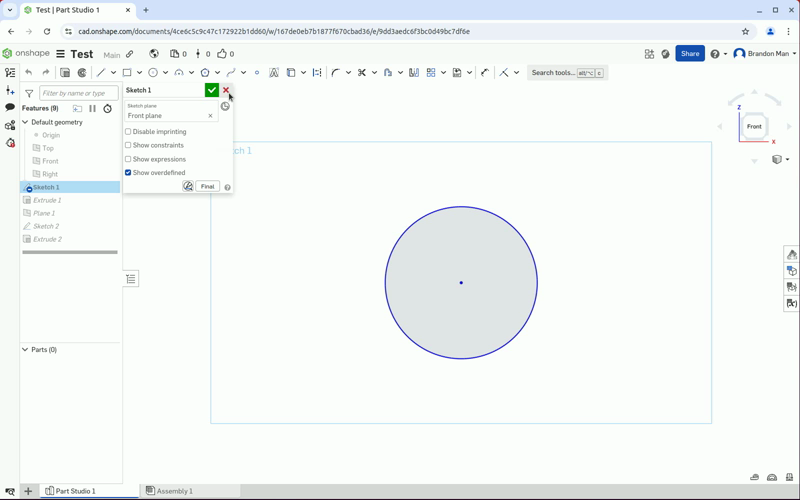
click(229, 92)
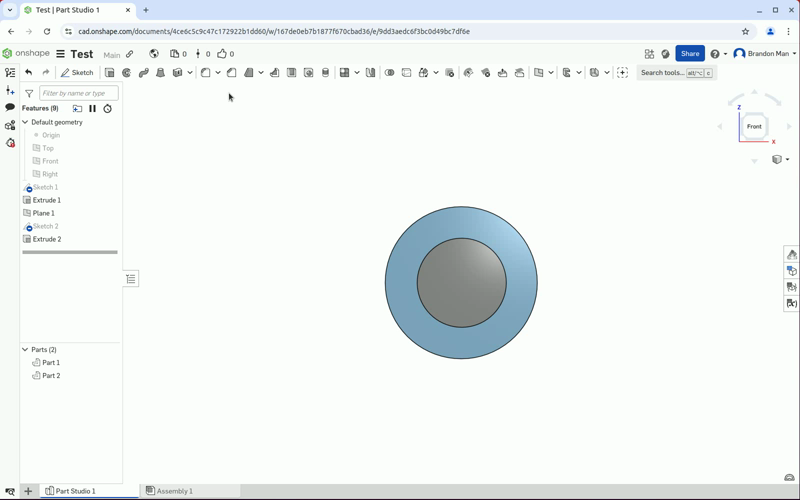
mouse_move(541, 75)
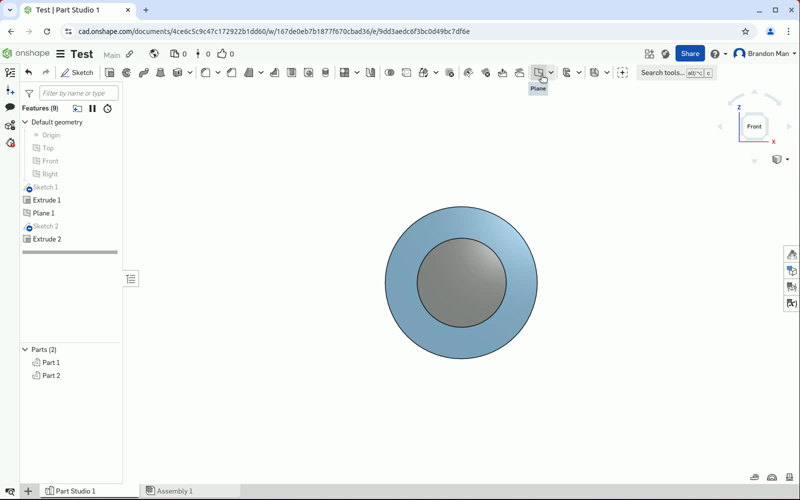
click(541, 75)
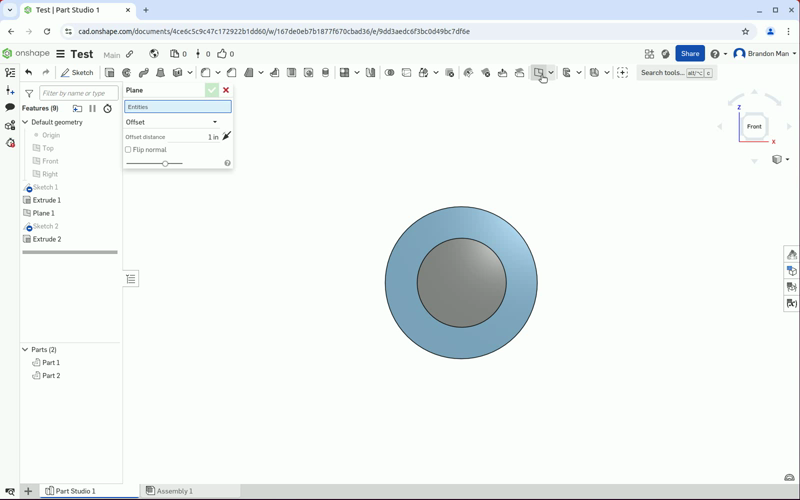
mouse_move(73, 163)
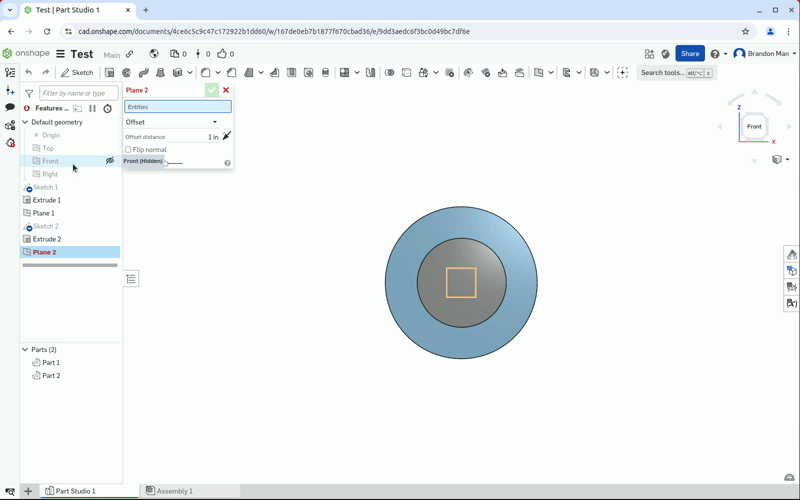
click(73, 163)
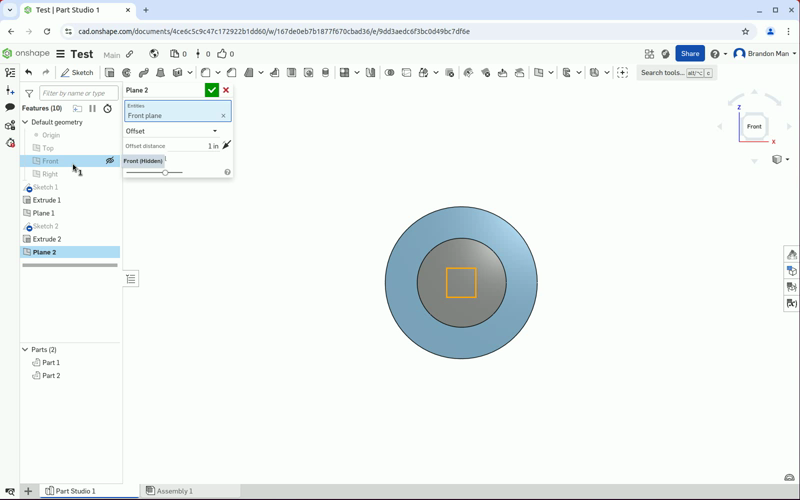
key(tab, 2)
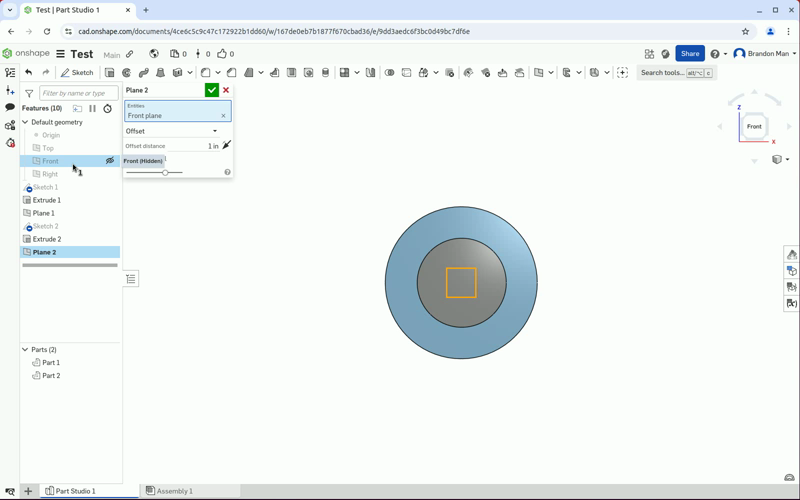
text(23.108)
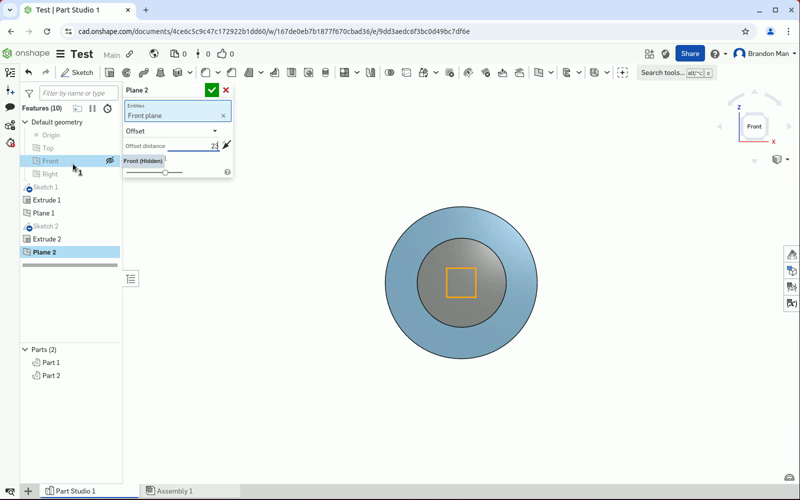
key(enter, 2)
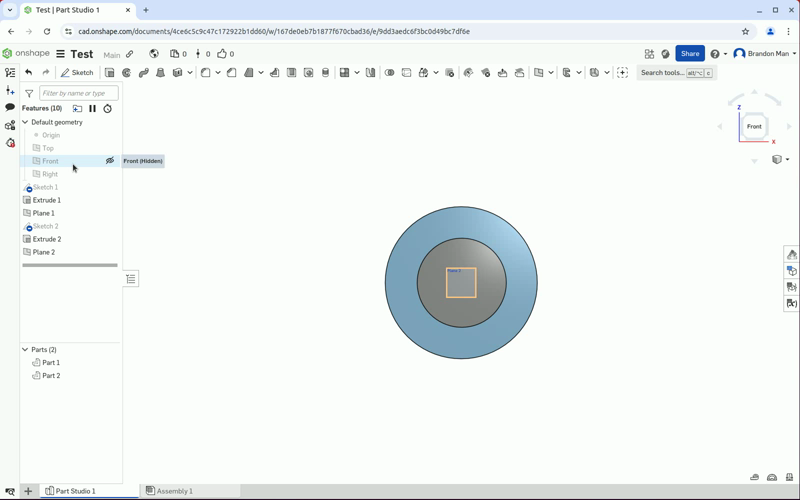
key(shift+s)
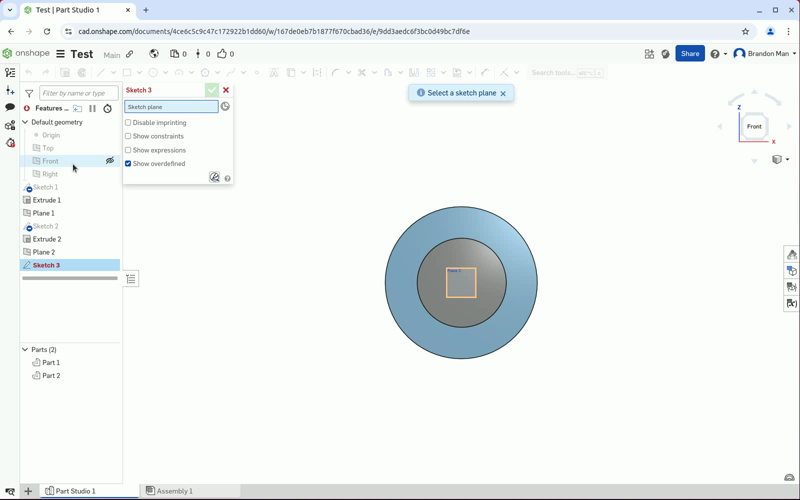
mouse_move(73, 254)
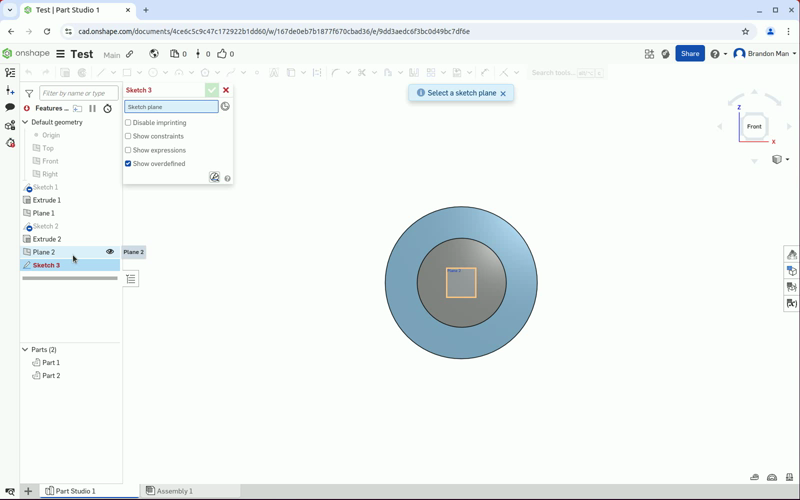
click(73, 254)
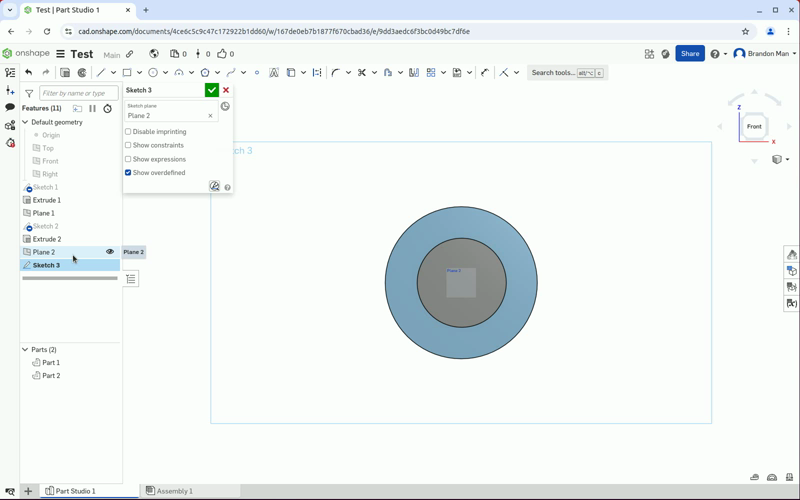
mouse_move(73, 352)
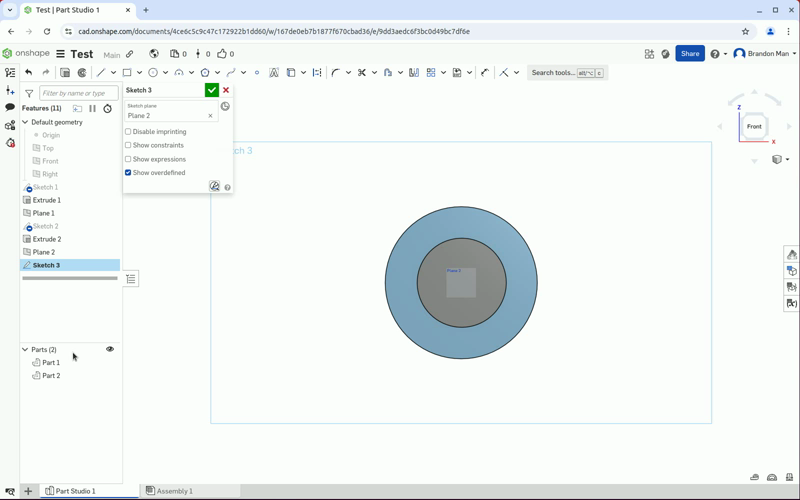
key(y)
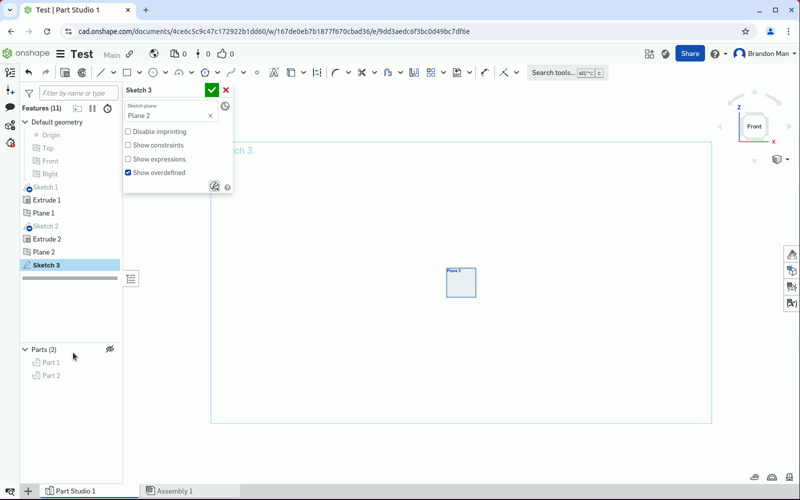
key(c)
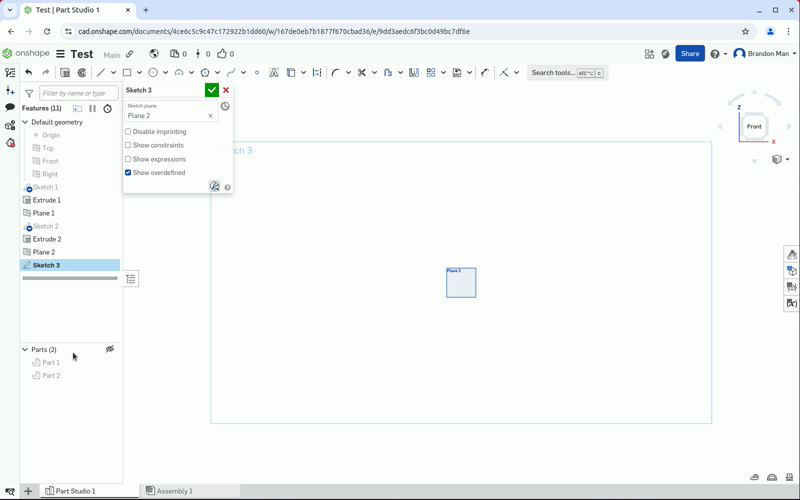
key_down(shift)
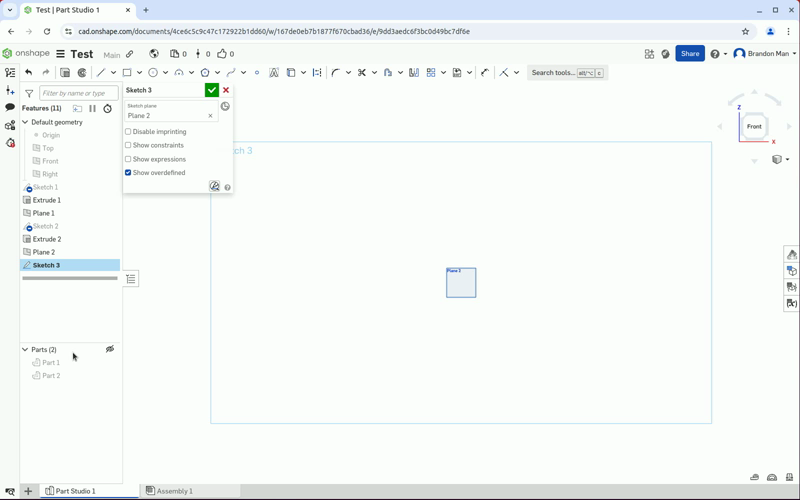
mouse_move(461, 282)
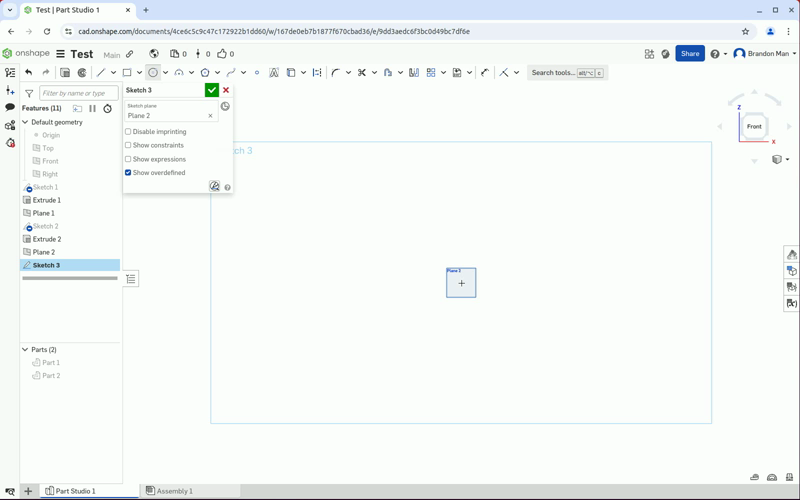
click(461, 282)
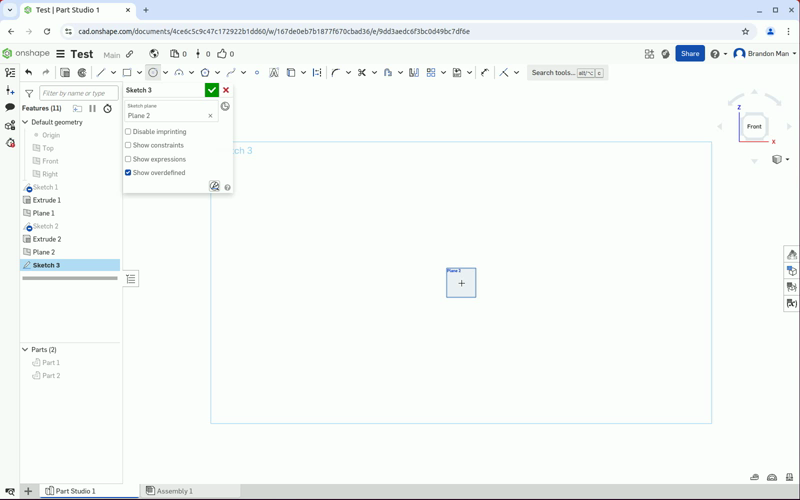
key_up(shift)
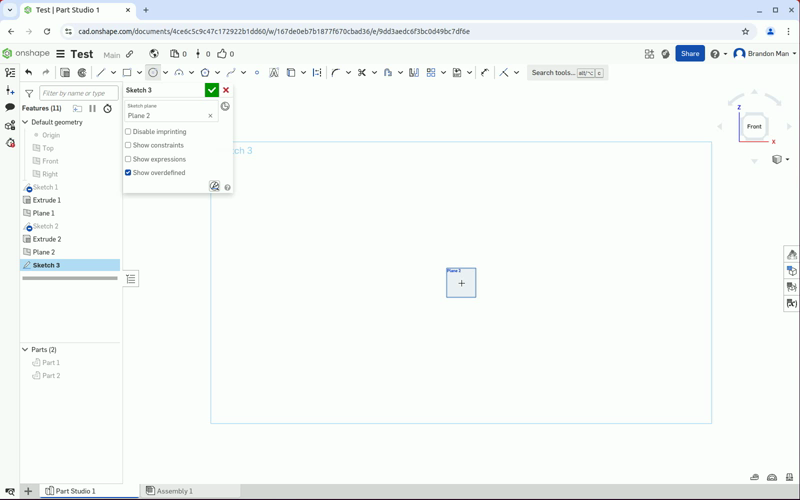
mouse_move(487, 282)
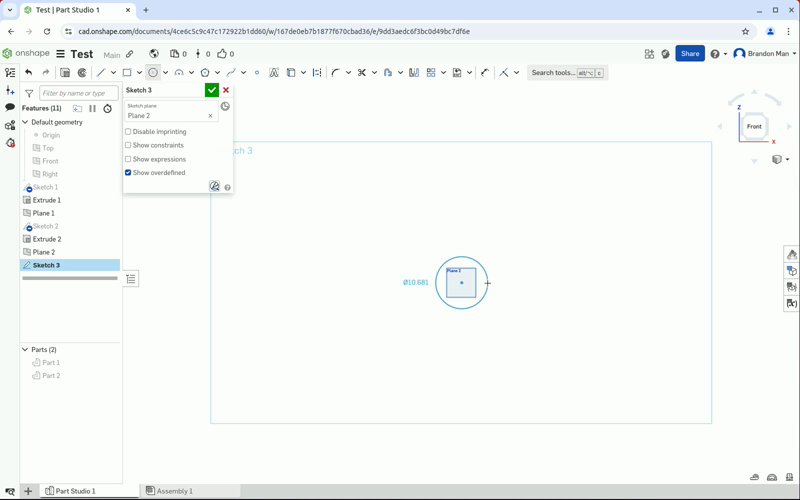
click(487, 282)
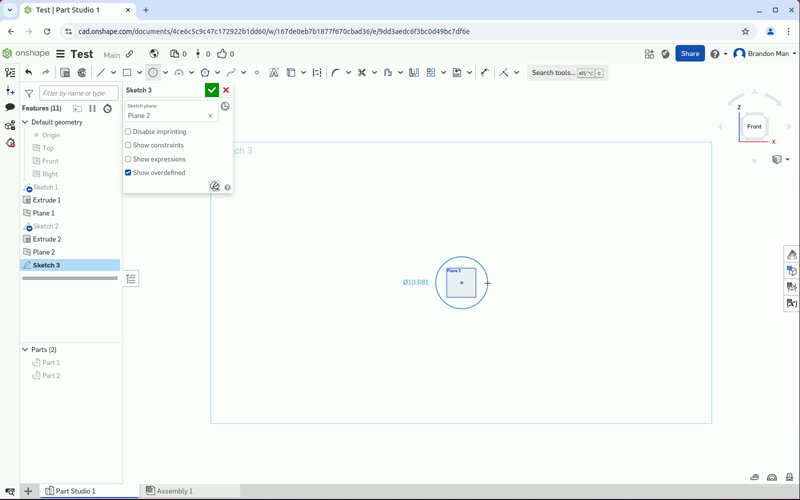
key(esc)
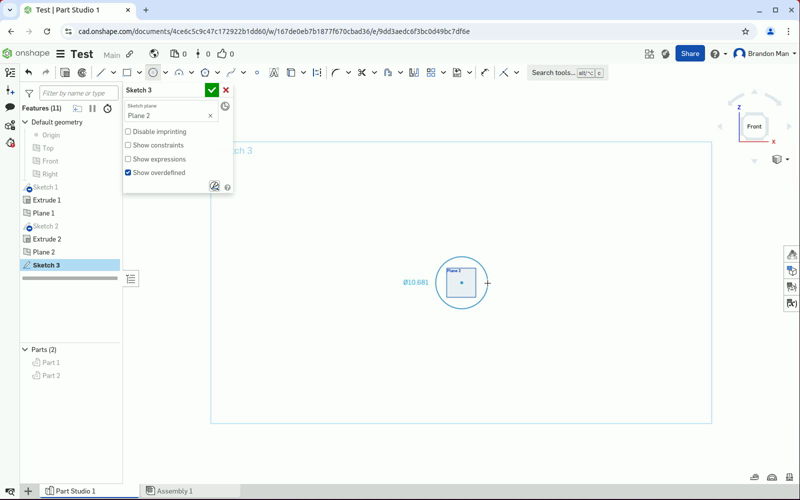
mouse_move(449, 283)
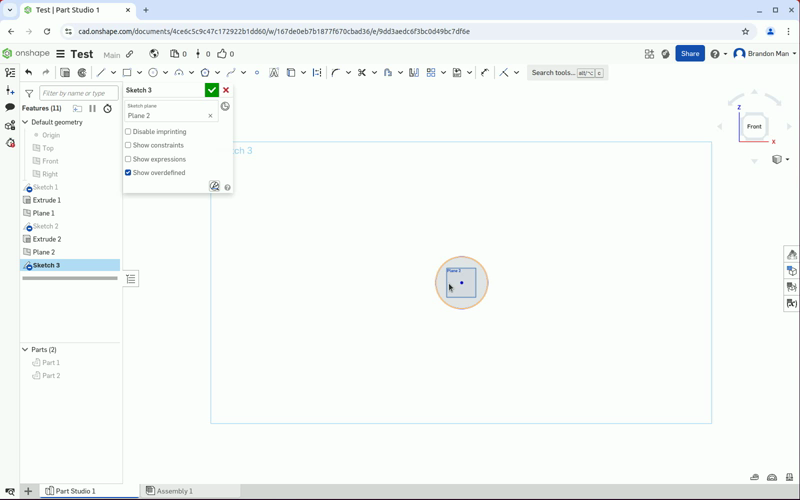
click(449, 283)
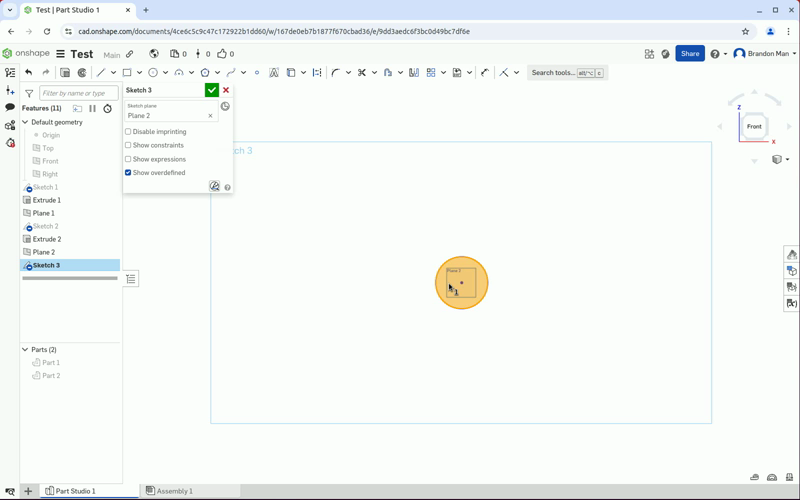
mouse_move(73, 352)
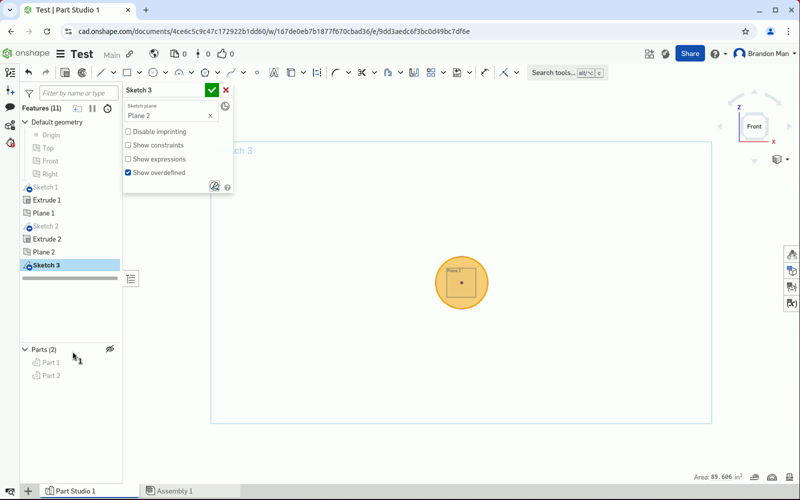
key(shift+y)
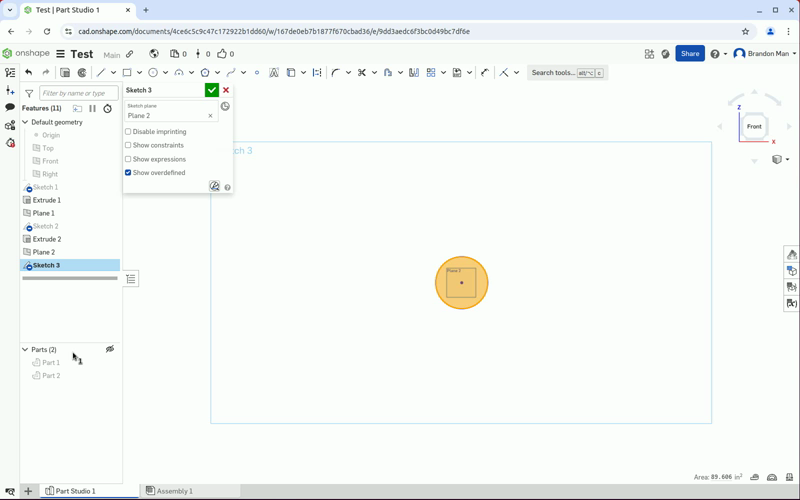
key(shift+e)
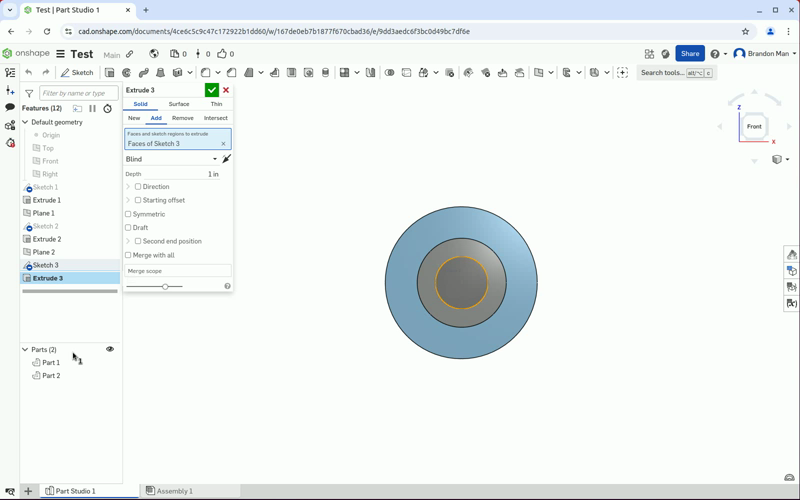
mouse_move(143, 106)
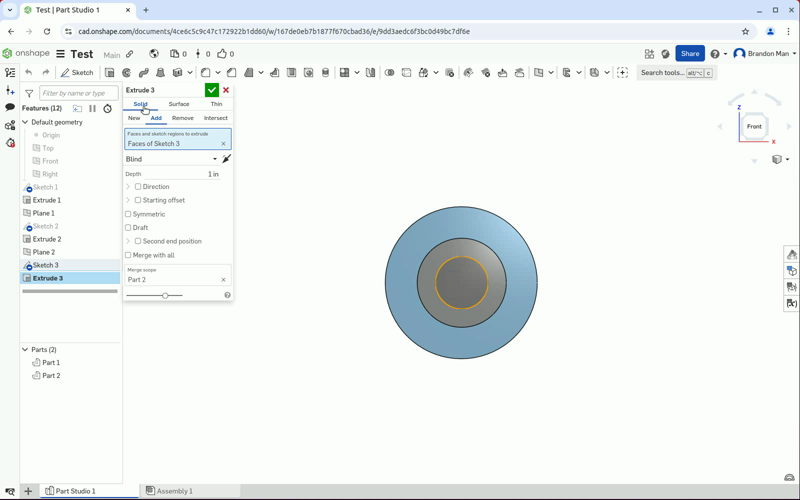
click(143, 106)
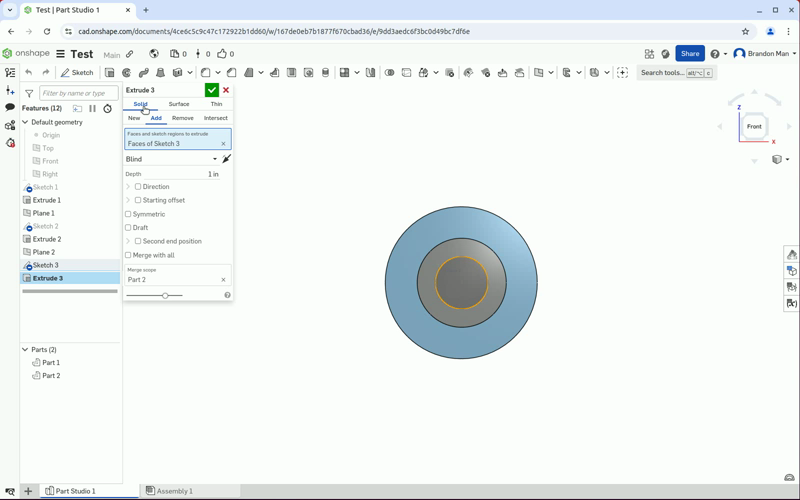
mouse_move(186, 120)
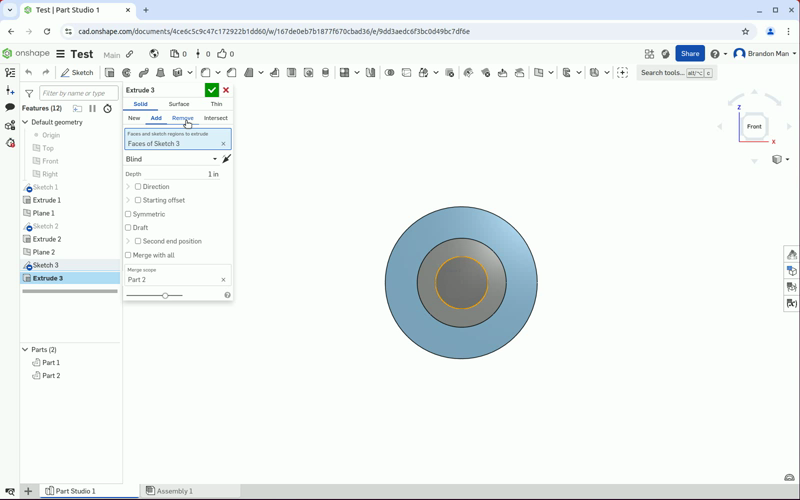
click(186, 120)
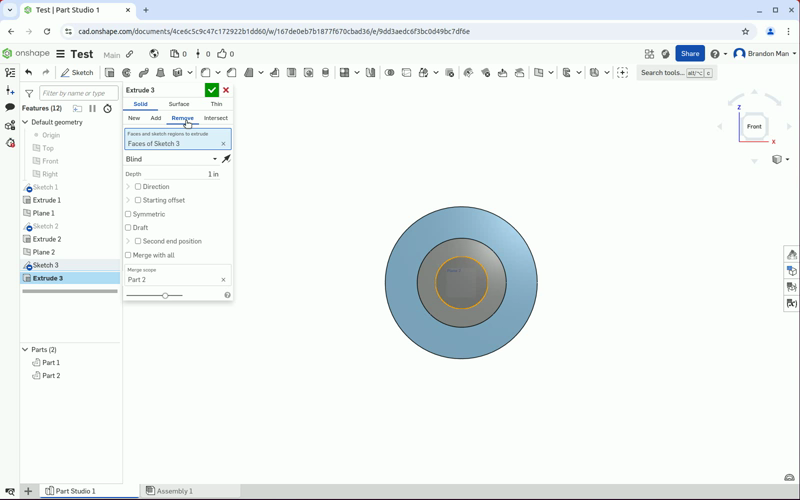
key(tab, 4)
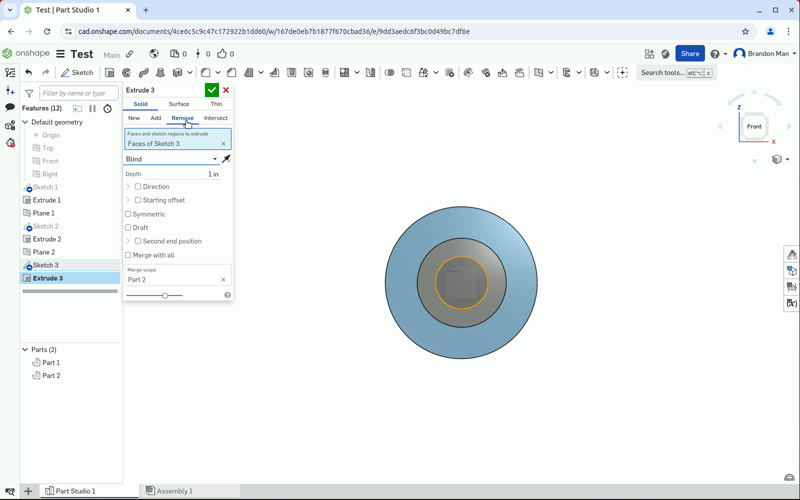
text(23.108)
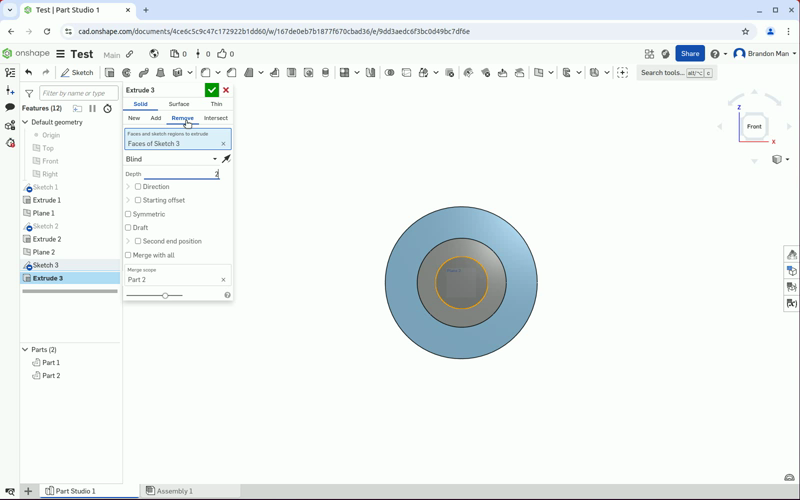
key(tab, 6)
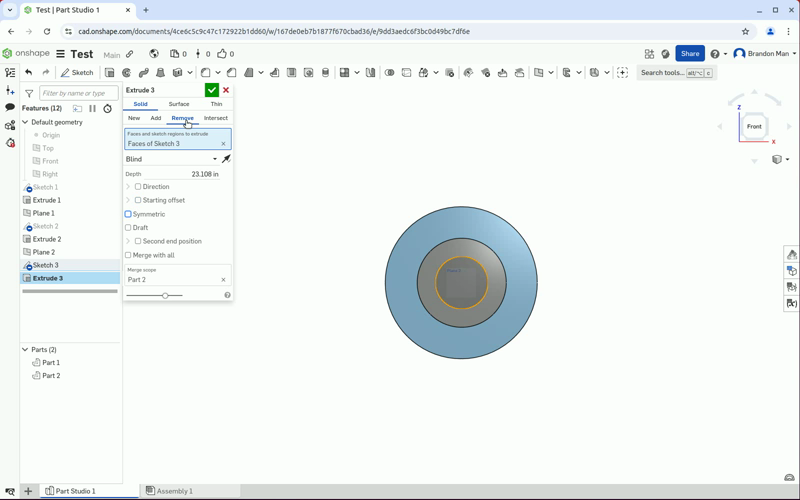
key(space)
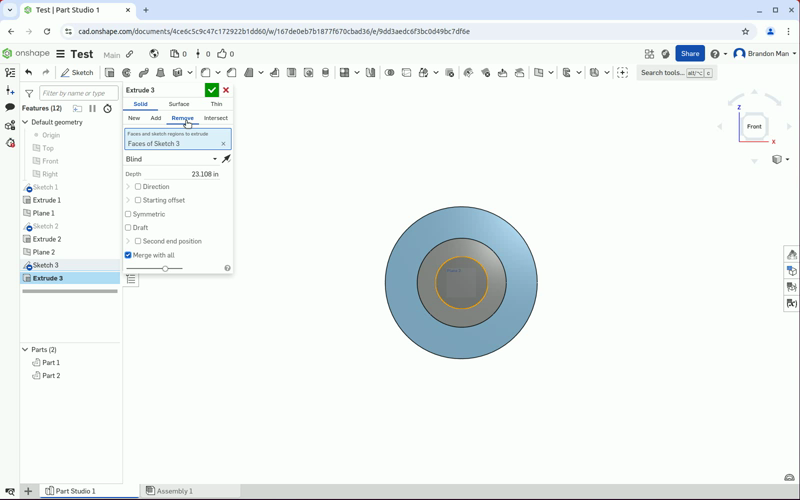
key(enter)
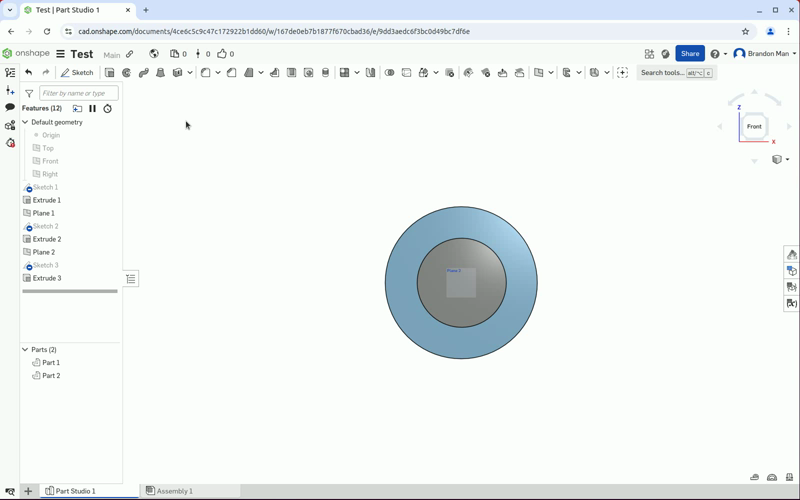
key(shift+h)
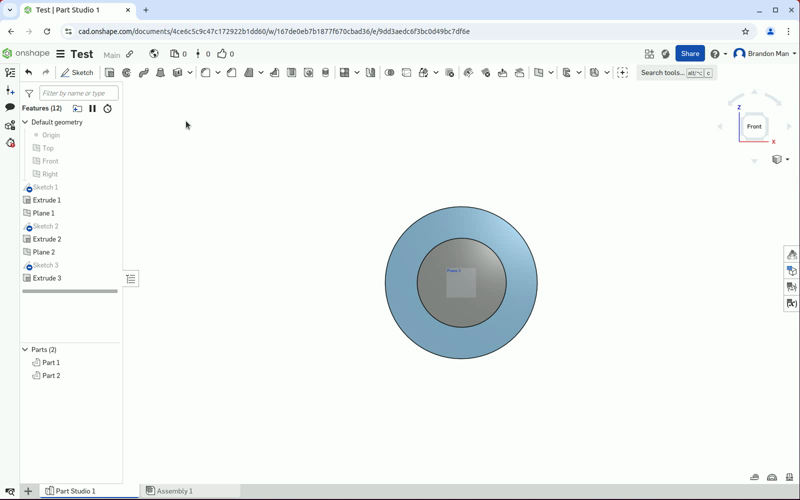
key(shift+h)
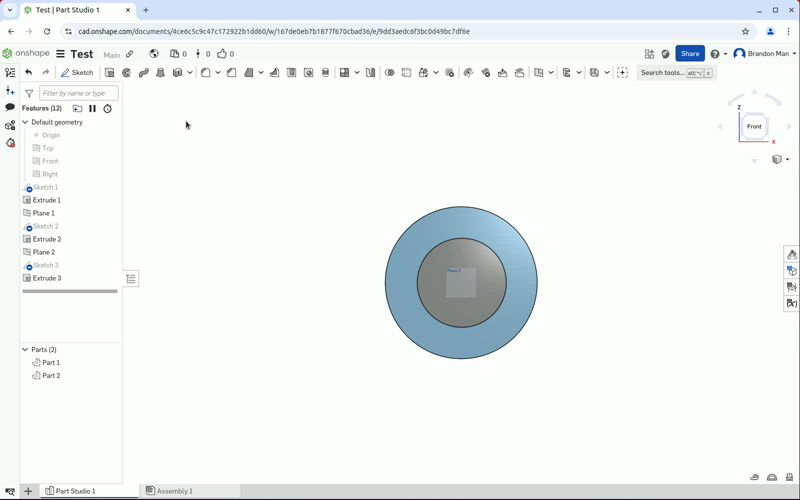
key(shift+7)
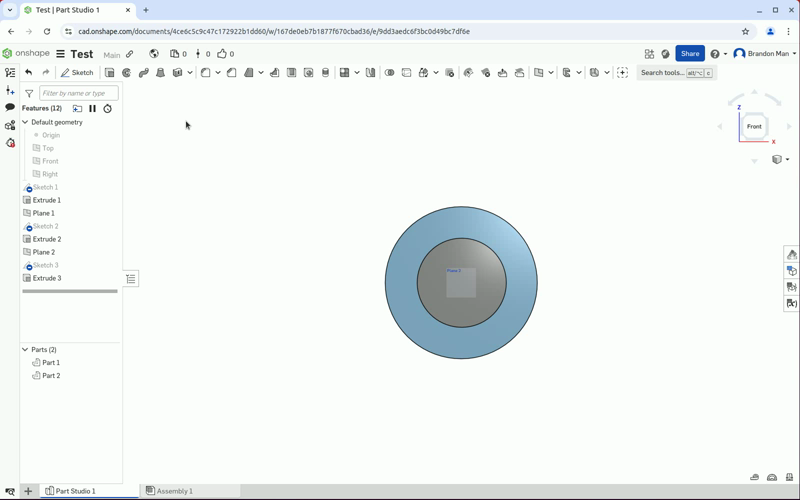
key(left, 2)
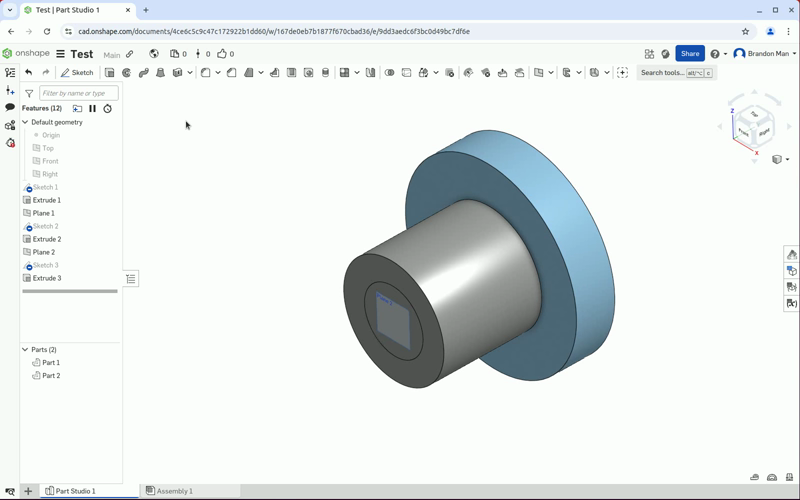
key(down, 2)
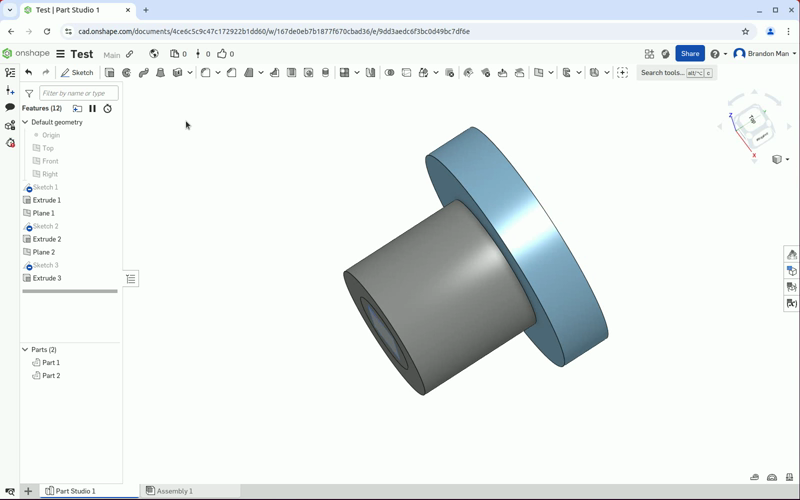
key(up, 2)
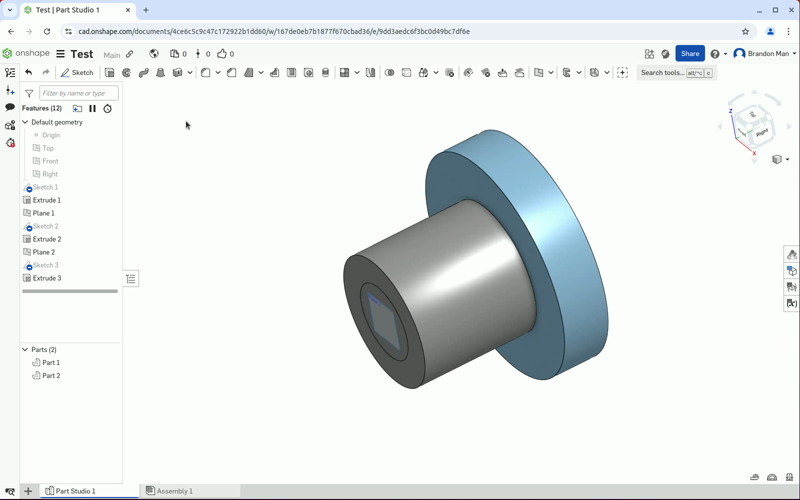
key(right, 2)
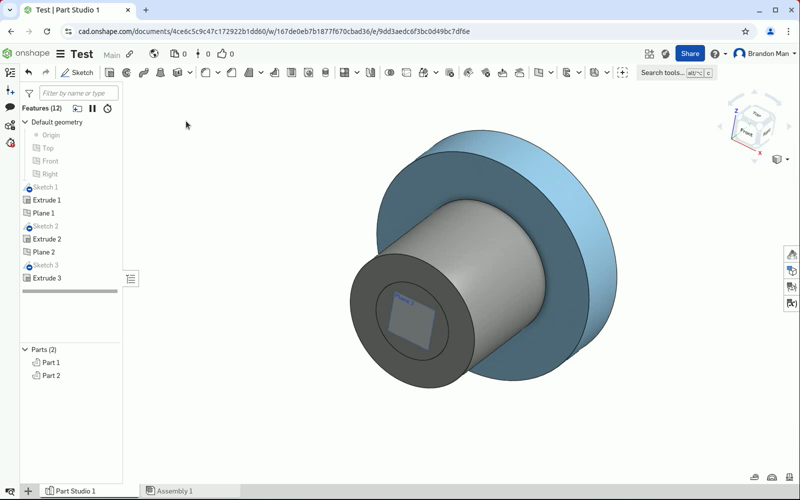
mouse_move(73, 189)
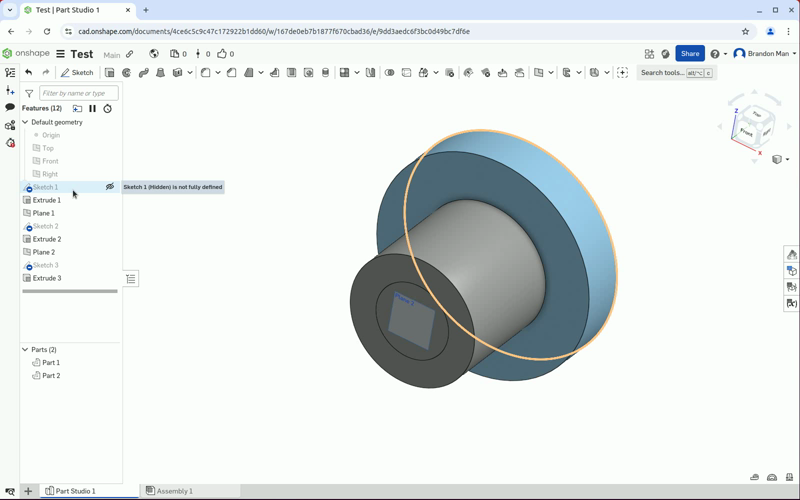
click(73, 189)